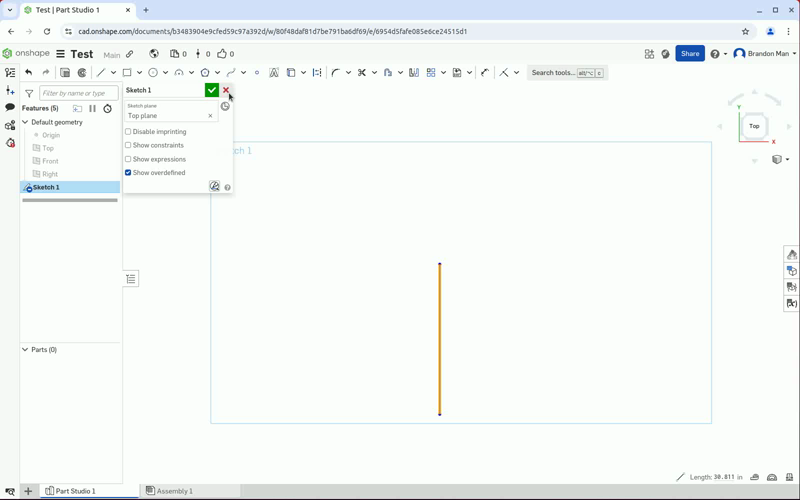
key(shift+h)
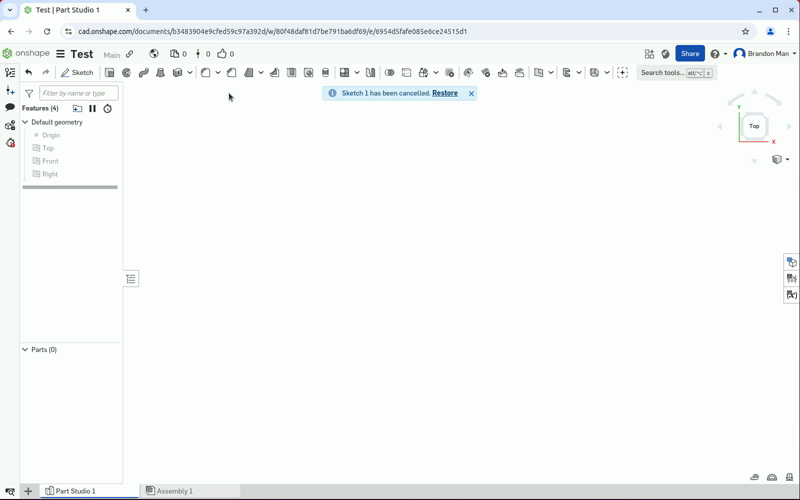
mouse_move(73, 352)
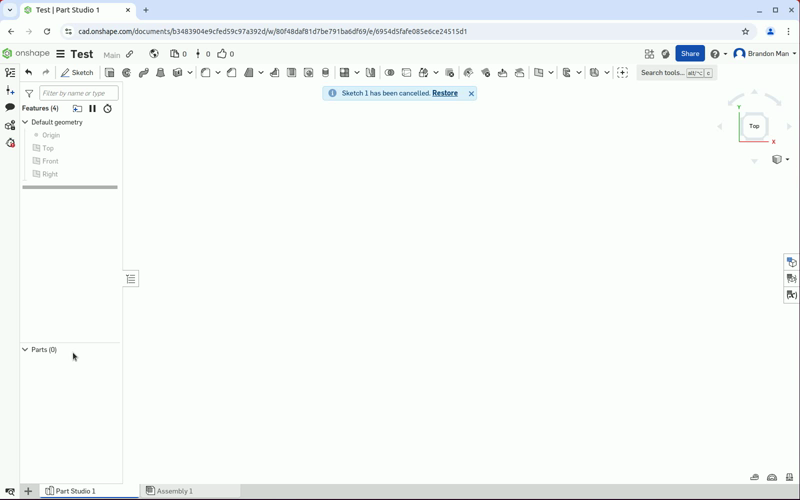
key(y)
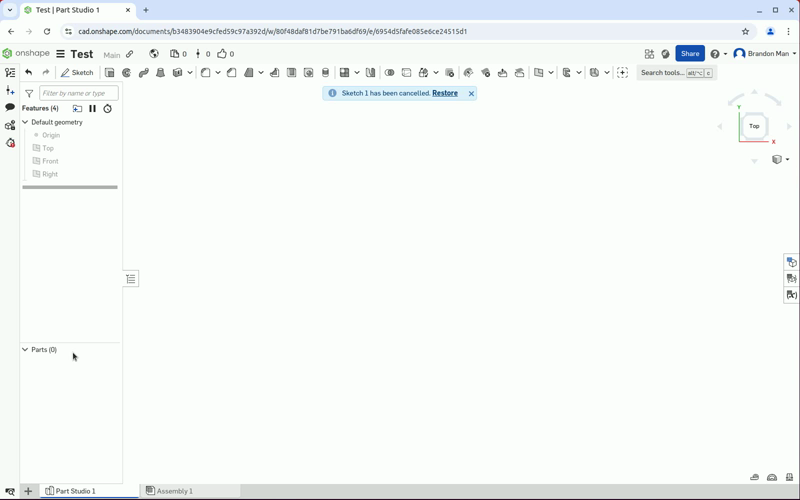
key(shift+p)
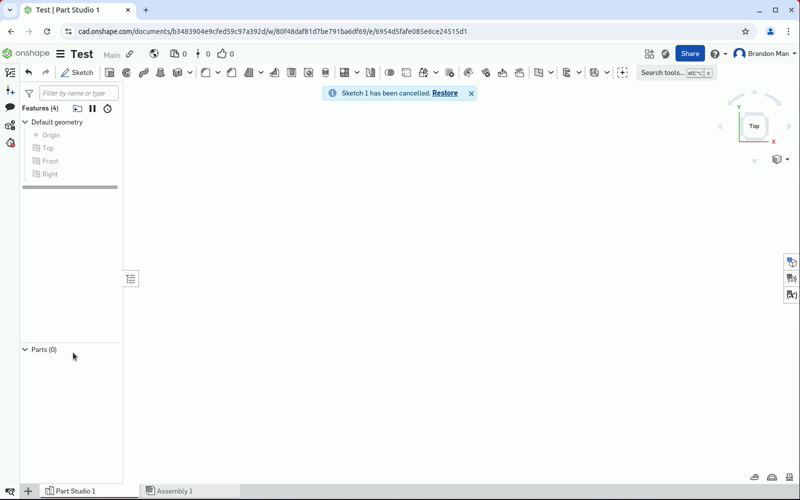
key(space)
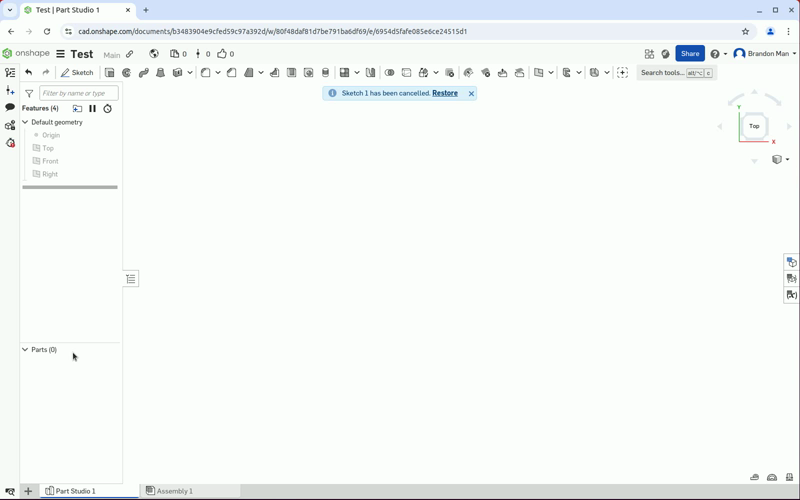
key_down(shift)
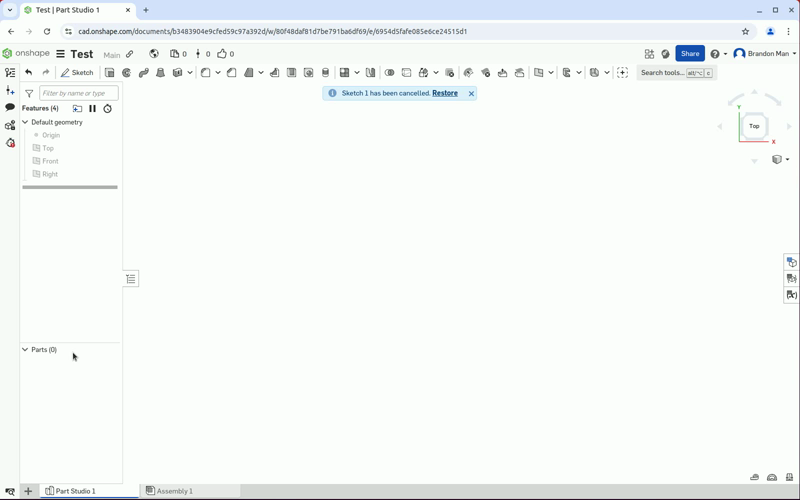
key(up)
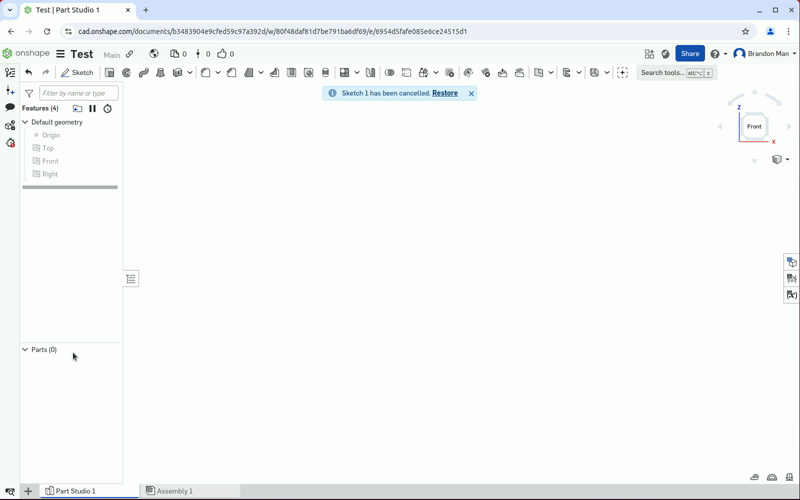
key_up(shift)
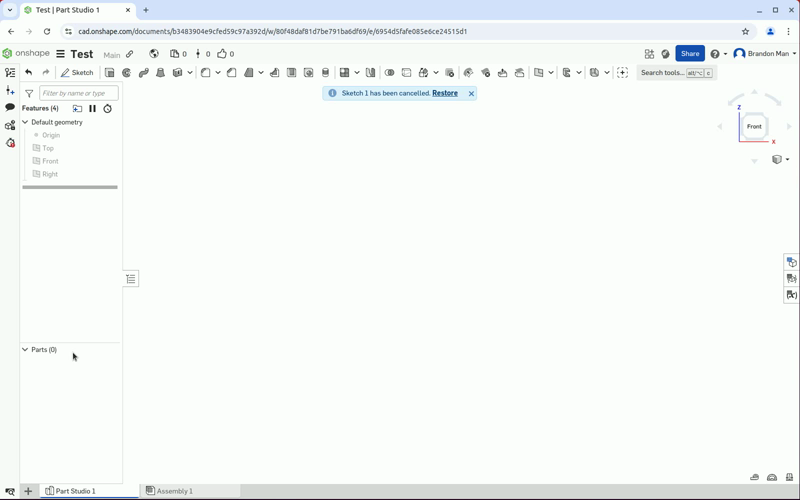
mouse_move(73, 352)
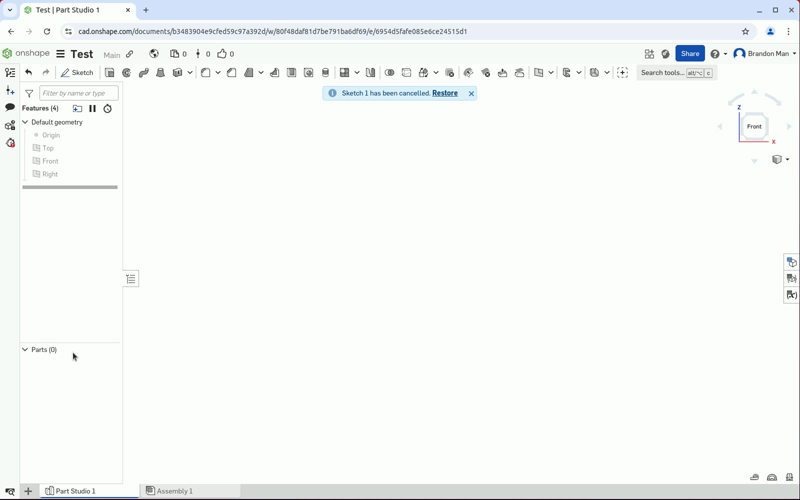
key(shift+y)
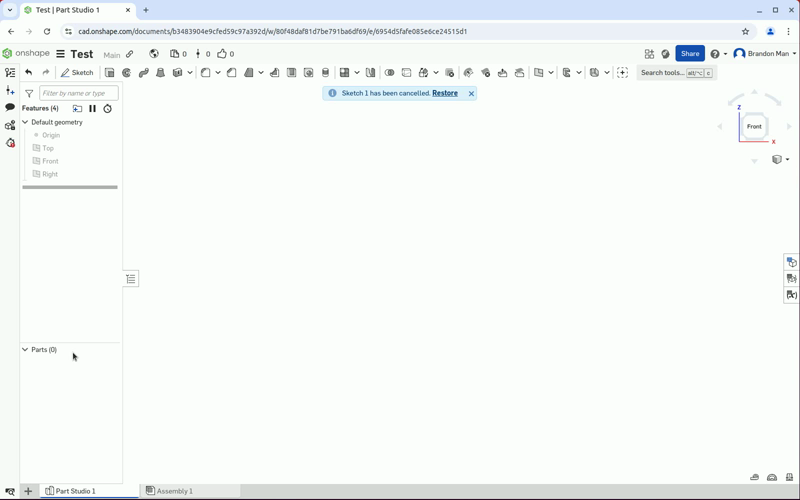
key(shift+s)
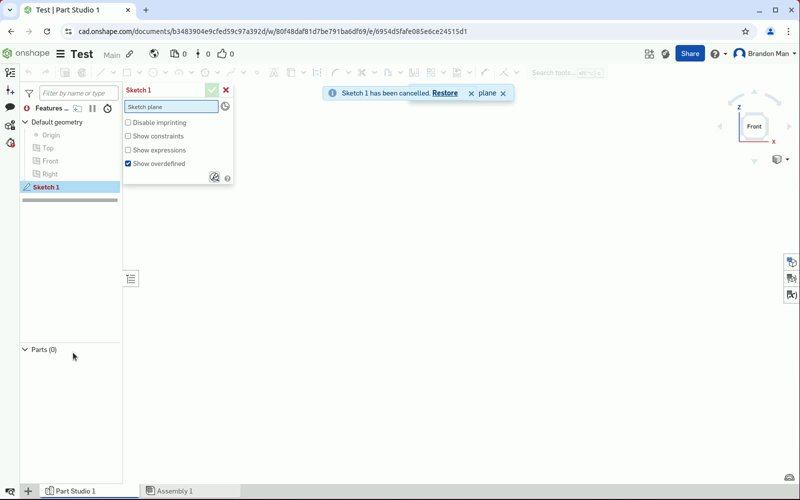
mouse_move(73, 163)
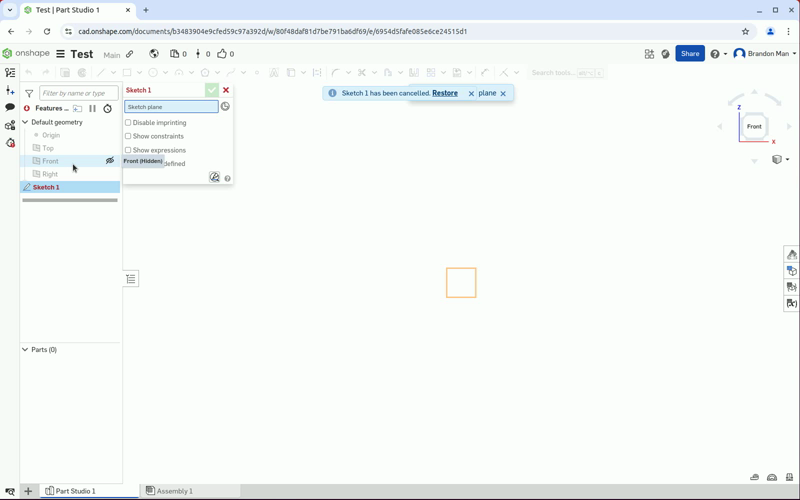
click(73, 163)
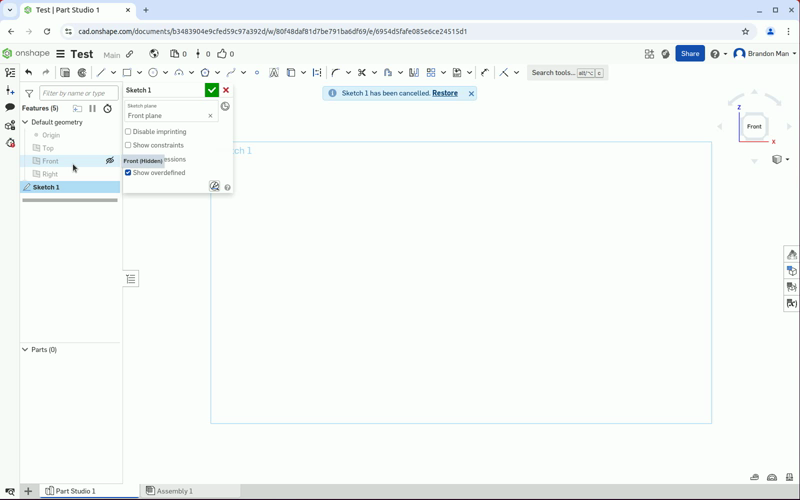
mouse_move(73, 352)
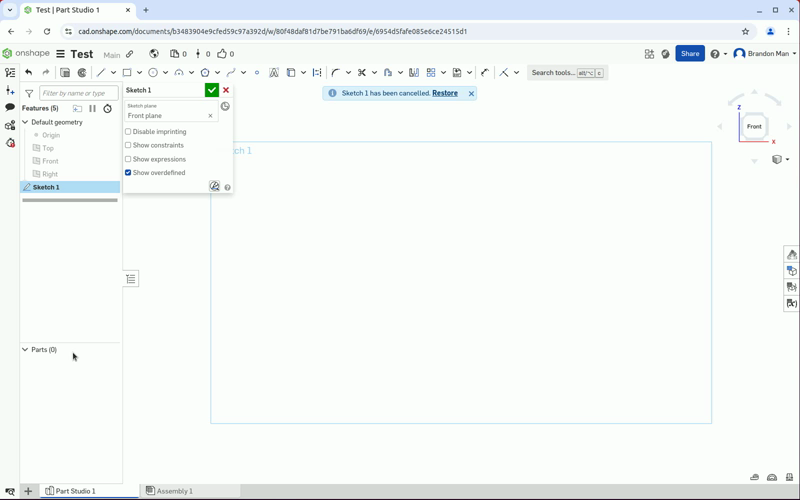
key(y)
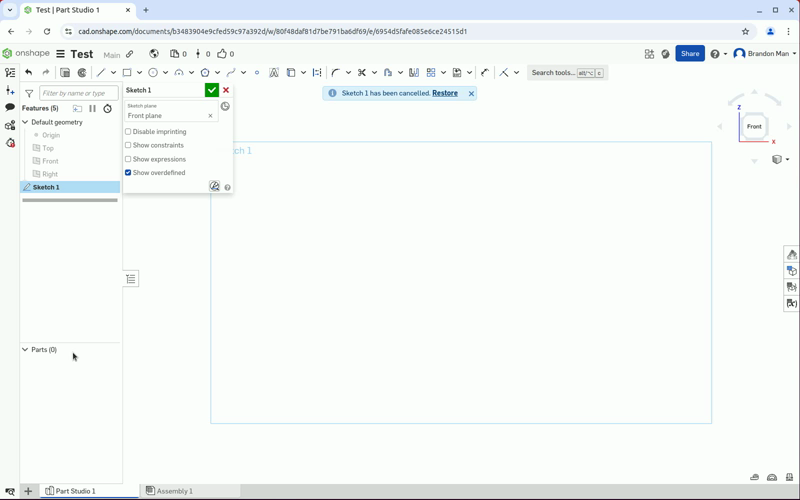
key(c)
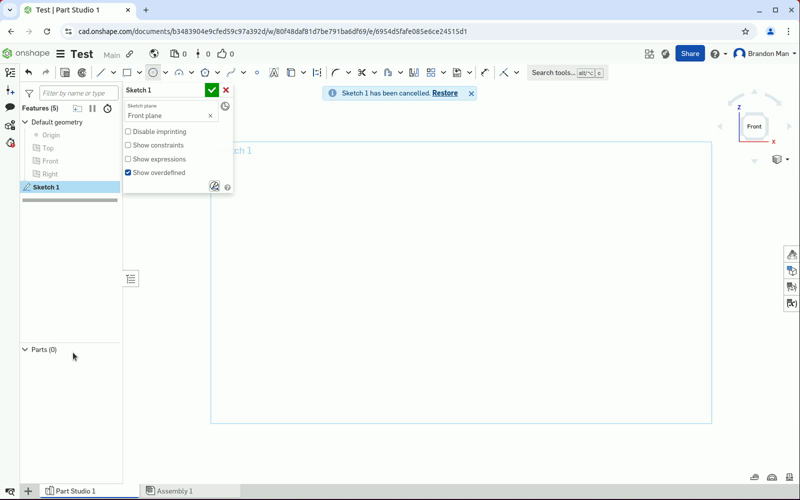
key_down(shift)
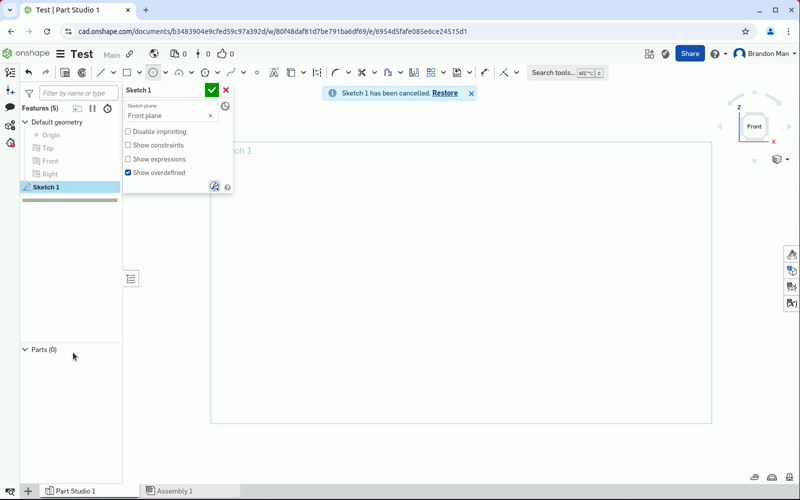
mouse_move(461, 282)
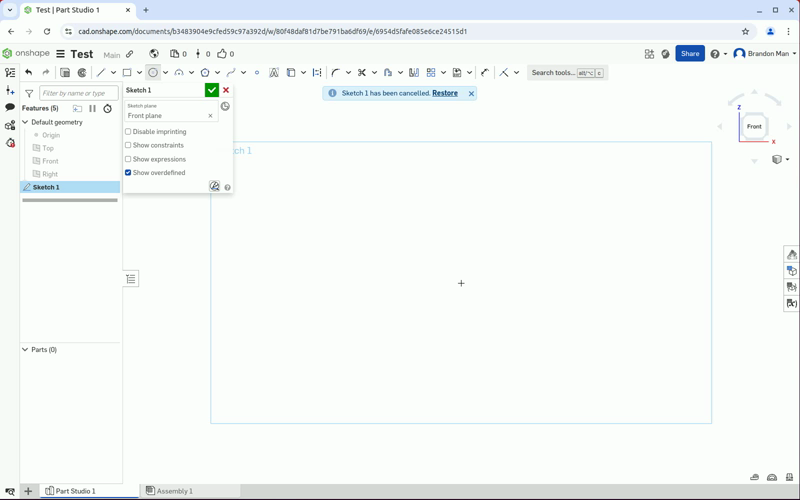
click(461, 282)
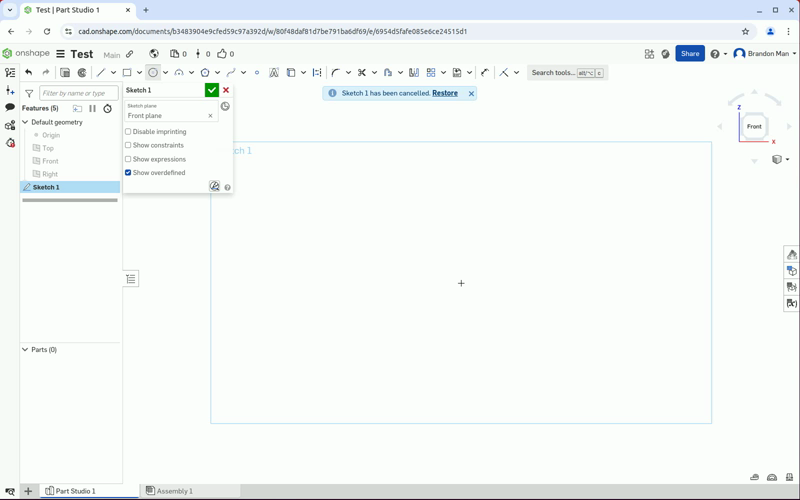
key_up(shift)
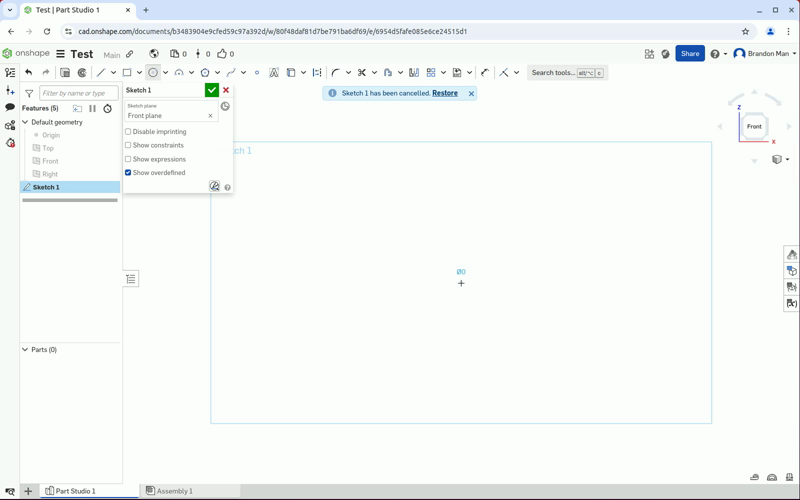
mouse_move(497, 282)
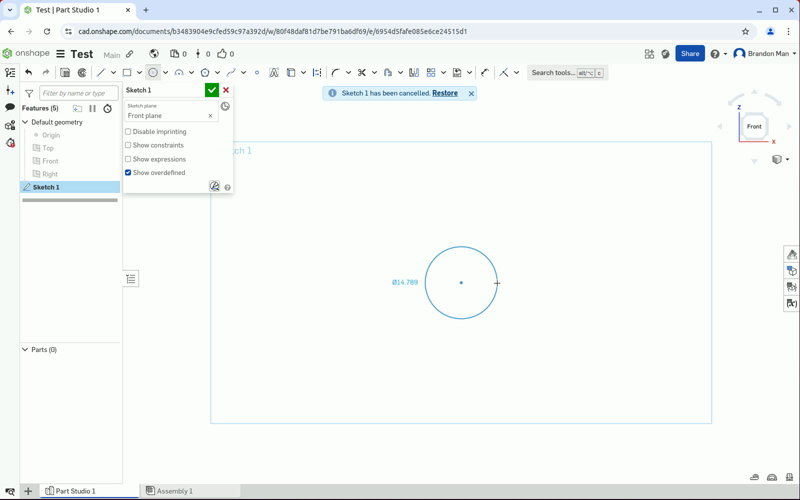
click(497, 282)
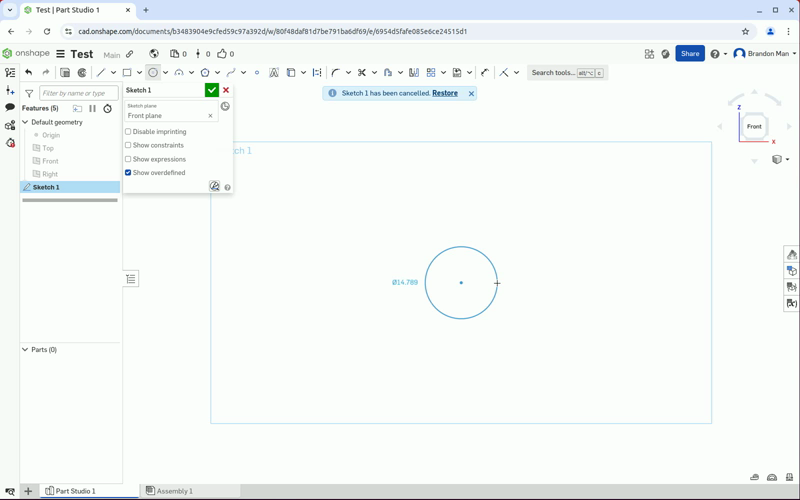
key(esc)
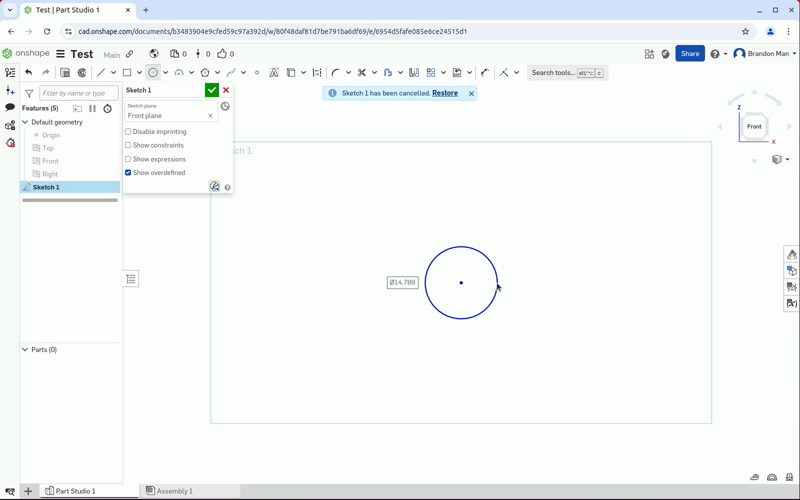
key(c)
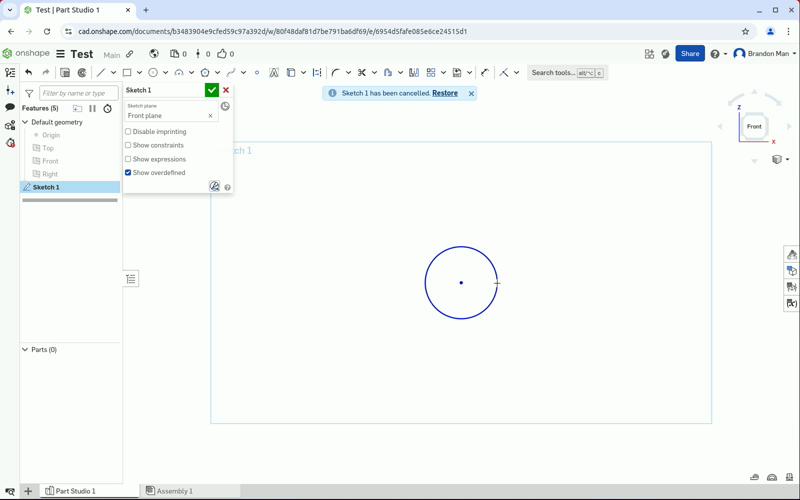
key_down(shift)
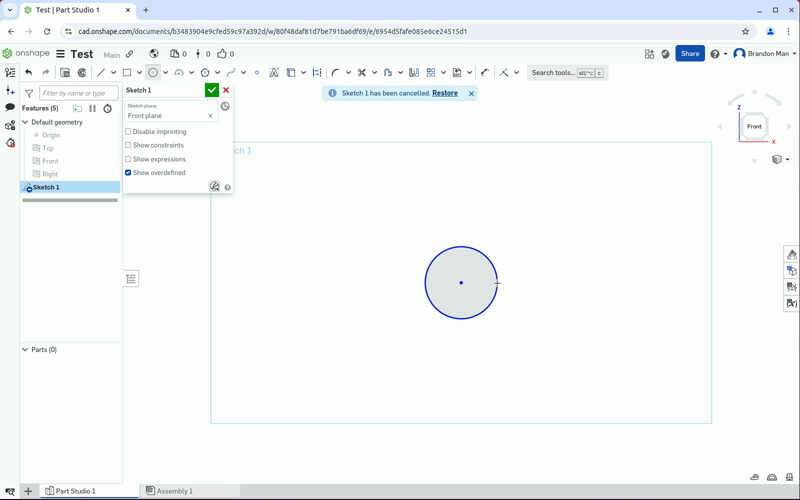
mouse_move(461, 282)
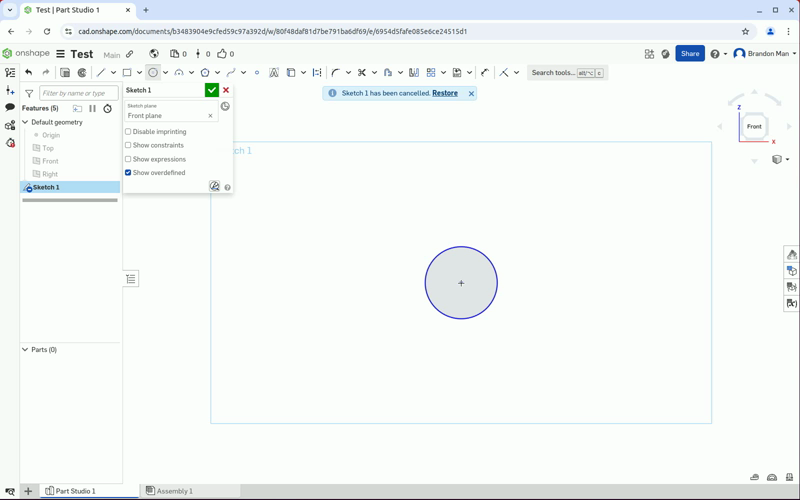
click(461, 282)
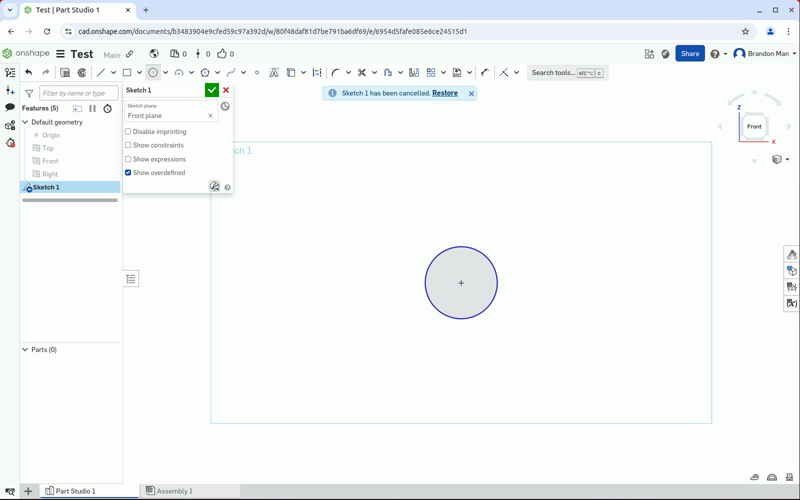
key_up(shift)
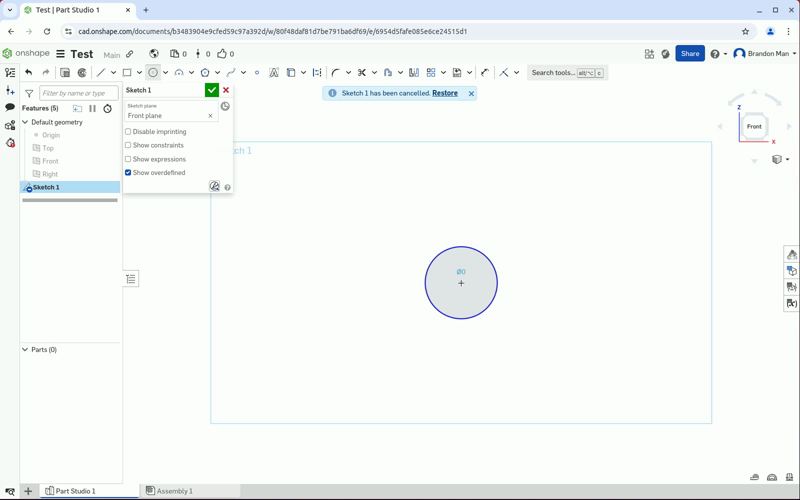
mouse_move(479, 282)
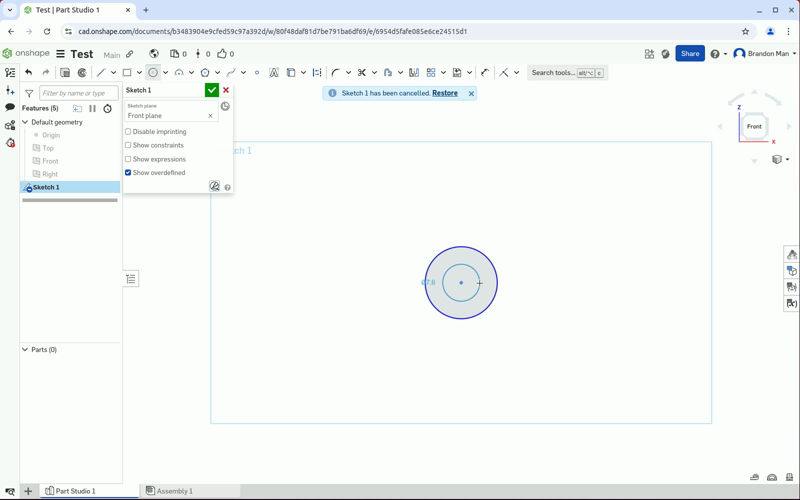
click(479, 282)
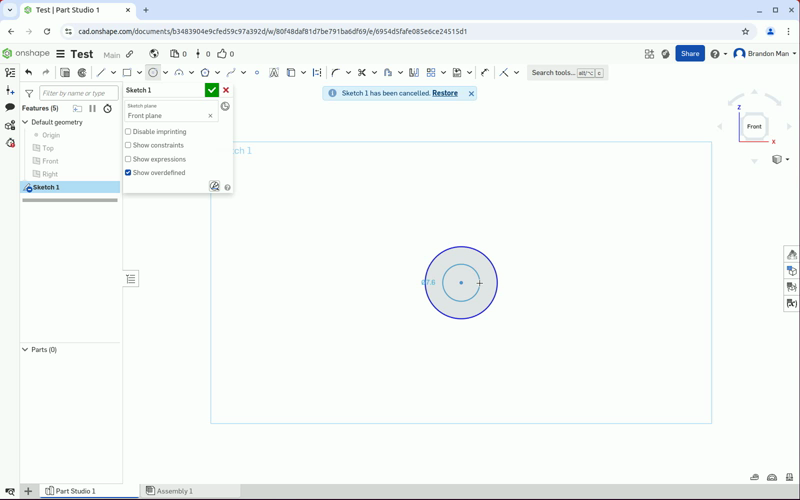
key(esc)
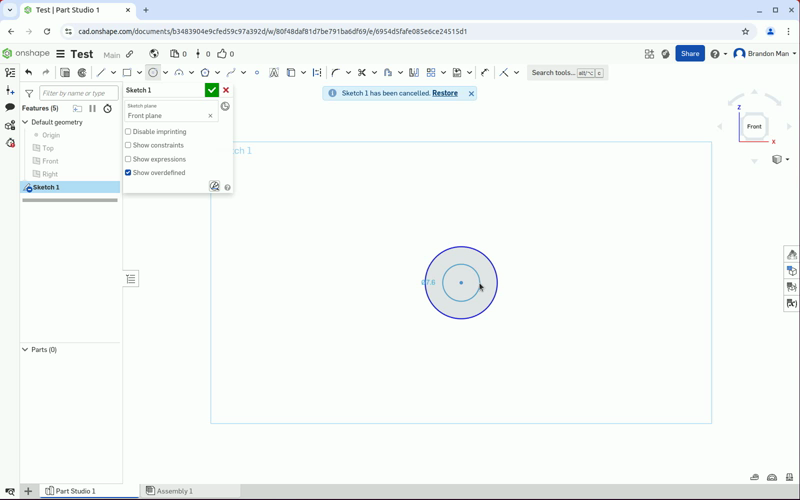
mouse_move(483, 257)
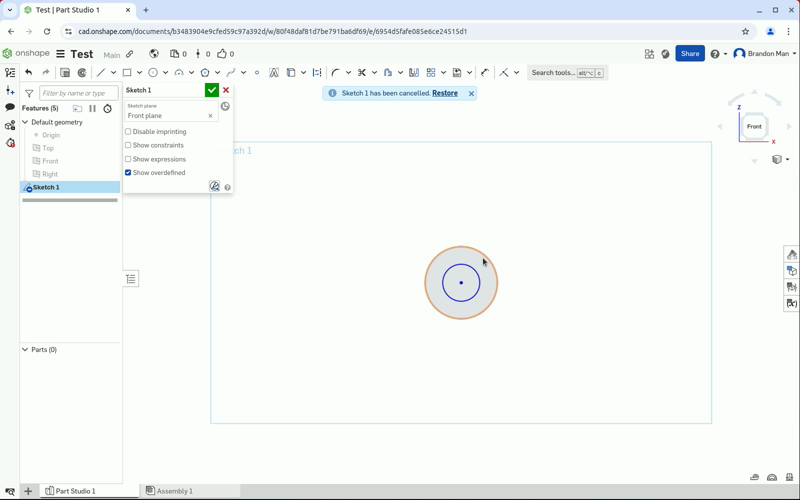
click(483, 257)
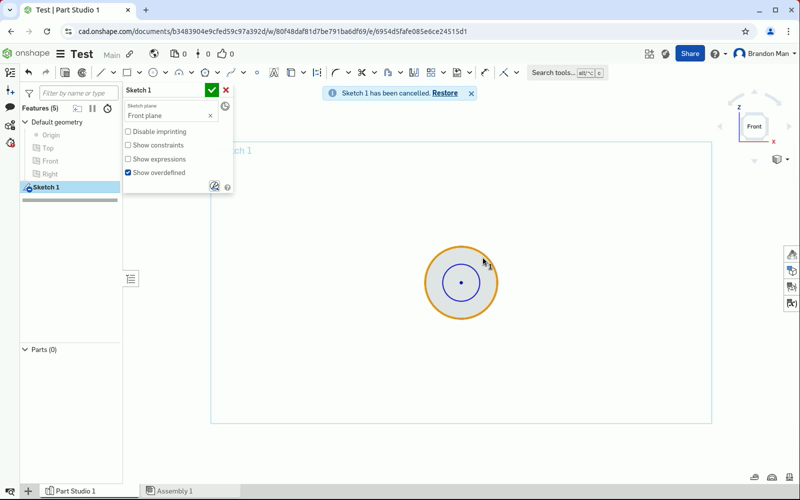
mouse_move(73, 352)
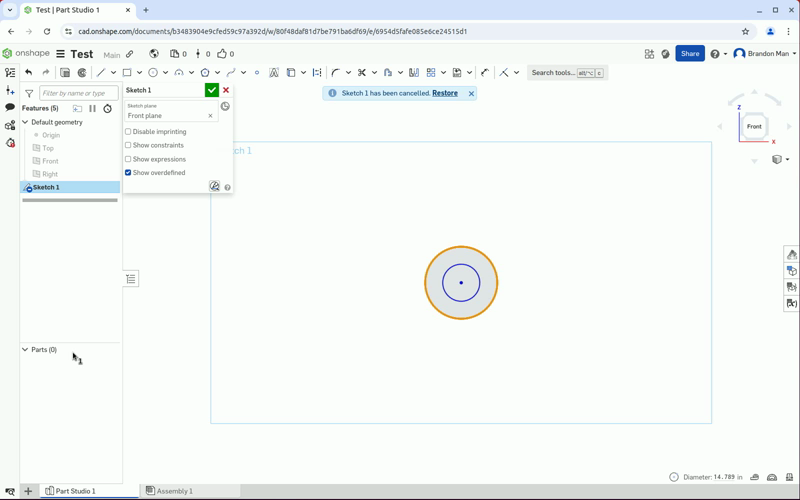
key(shift+y)
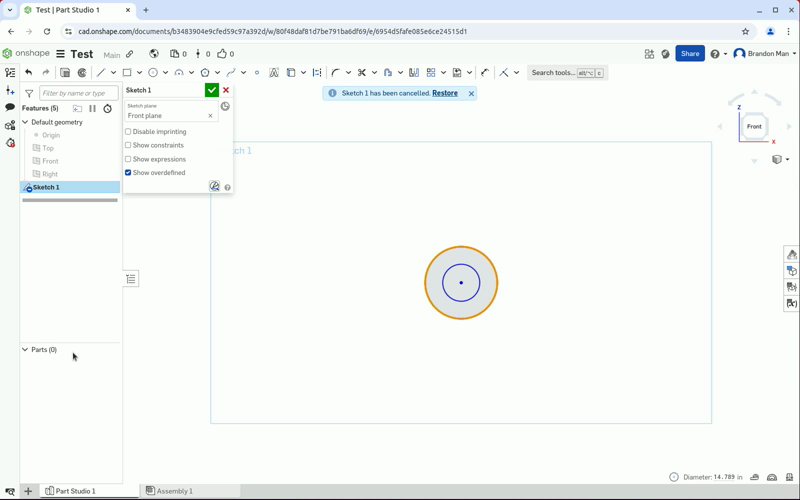
key(shift+e)
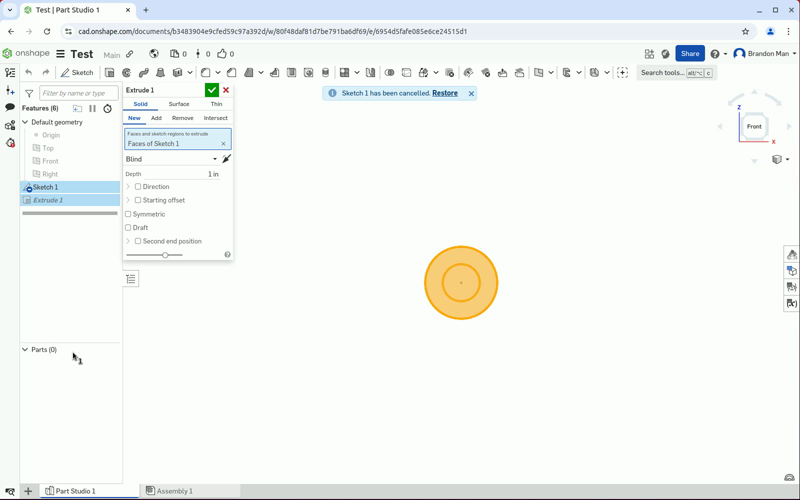
mouse_move(143, 106)
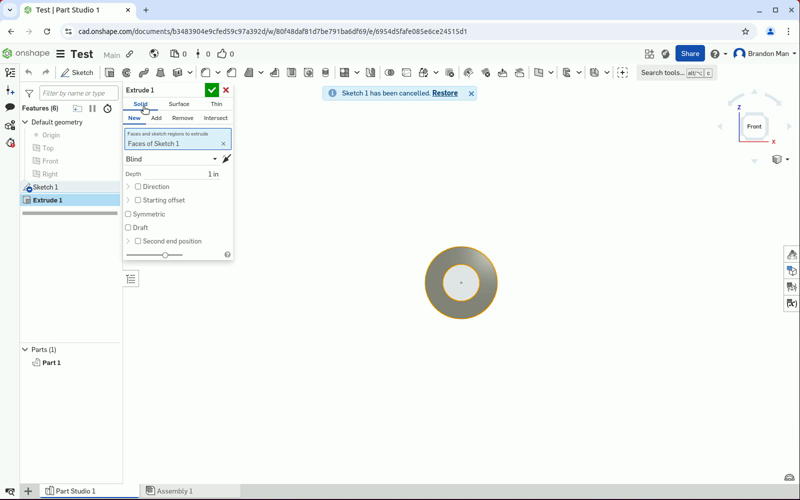
click(143, 106)
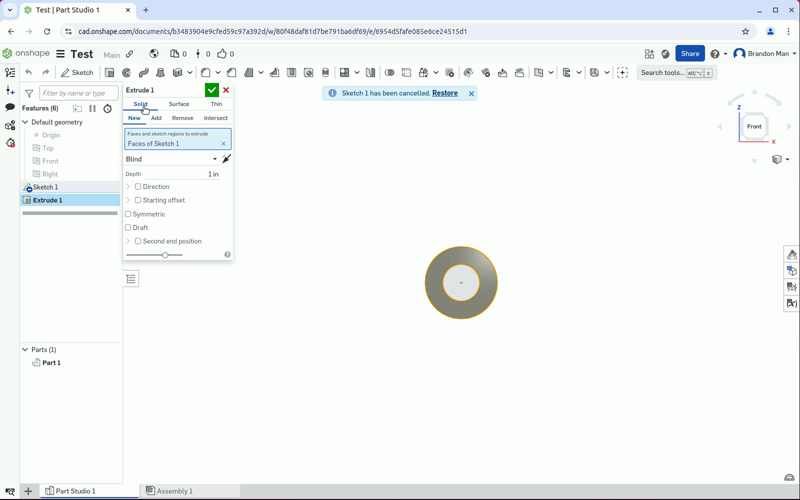
mouse_move(137, 120)
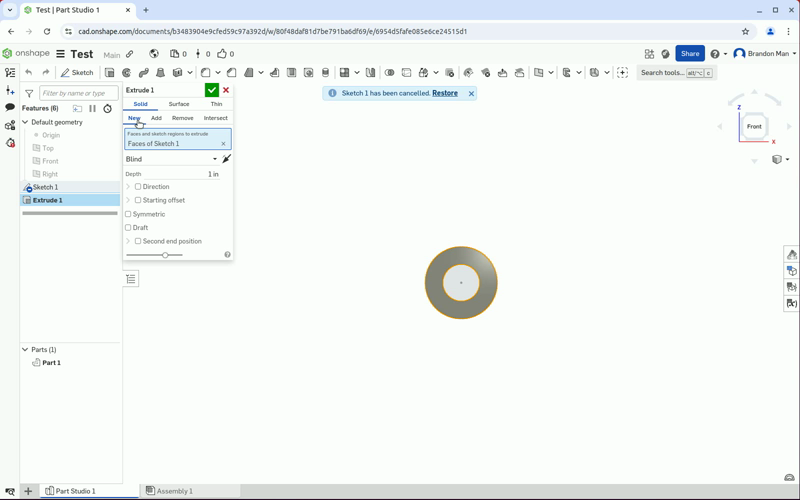
click(137, 120)
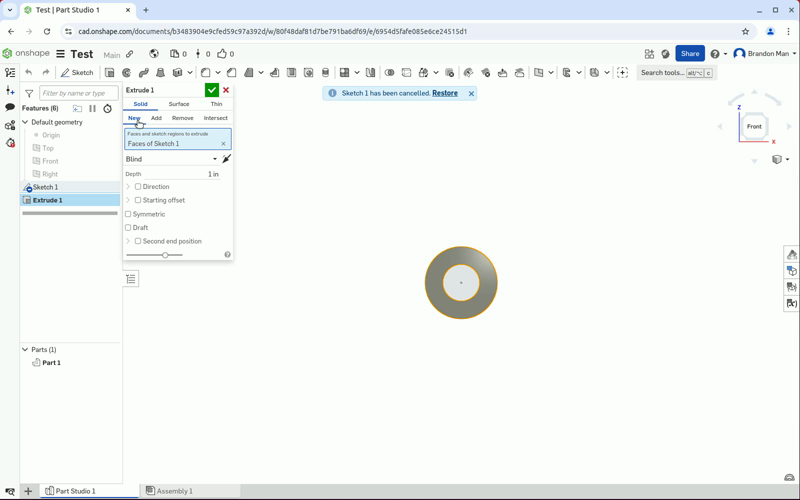
key(tab, 4)
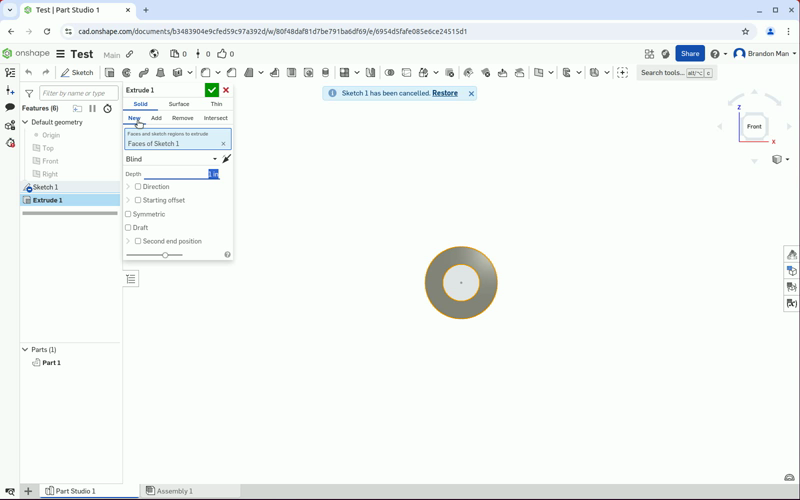
text(3.129)
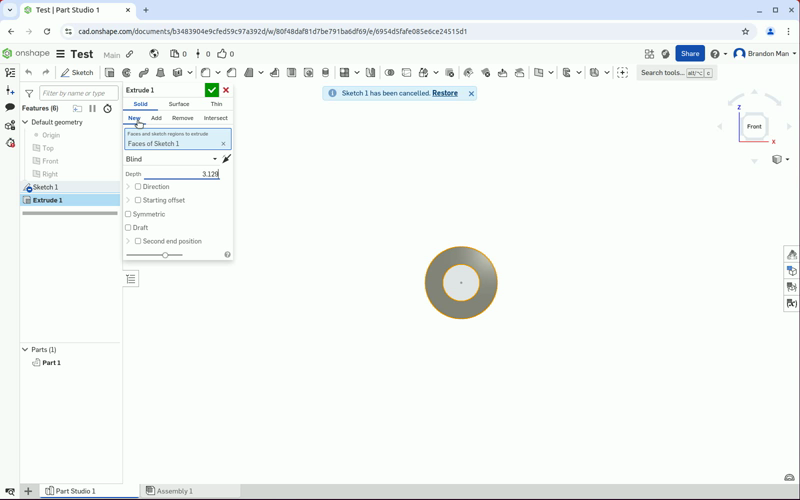
key(enter)
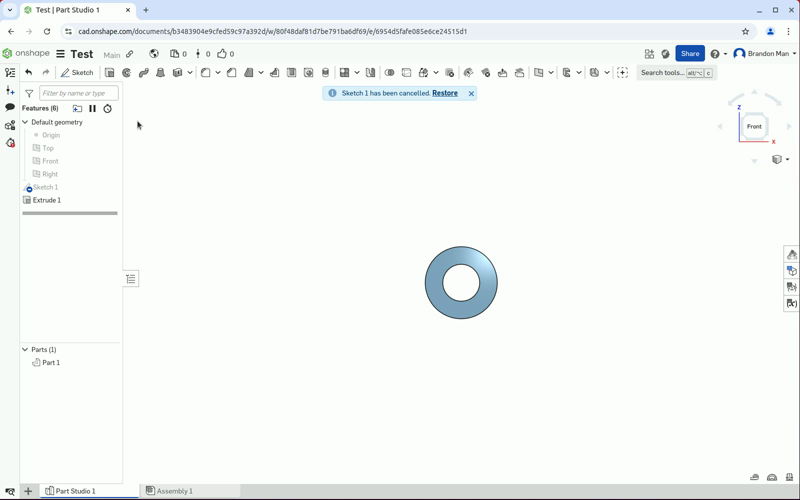
key(shift+h)
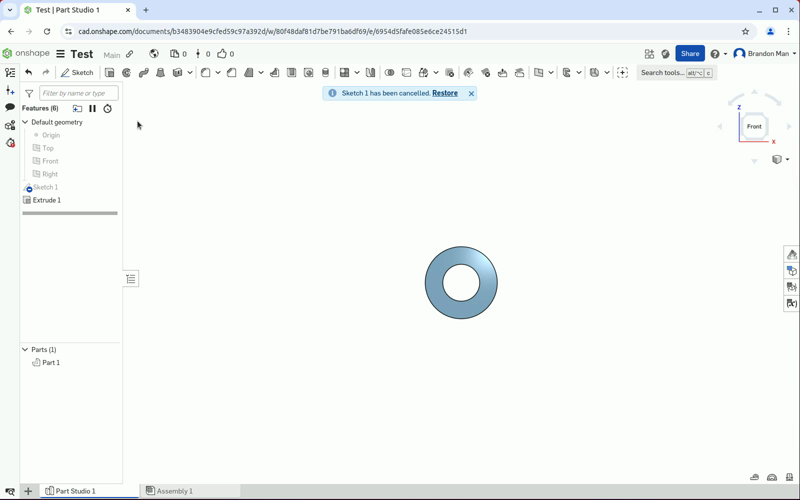
key(shift+h)
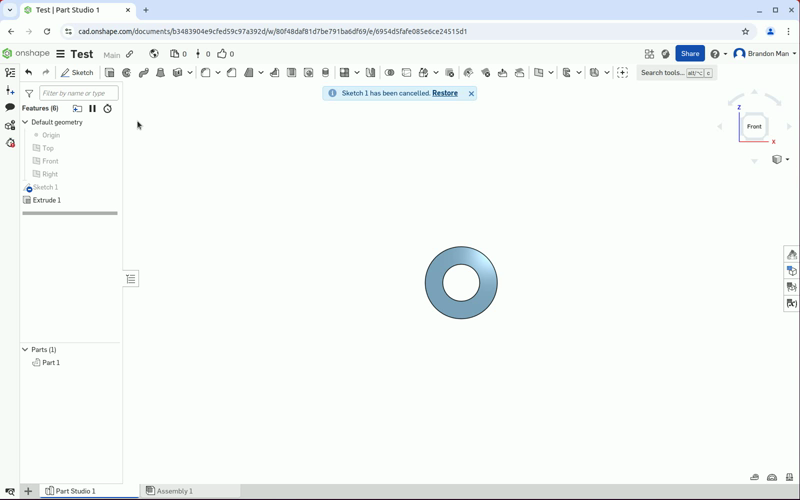
mouse_move(73, 189)
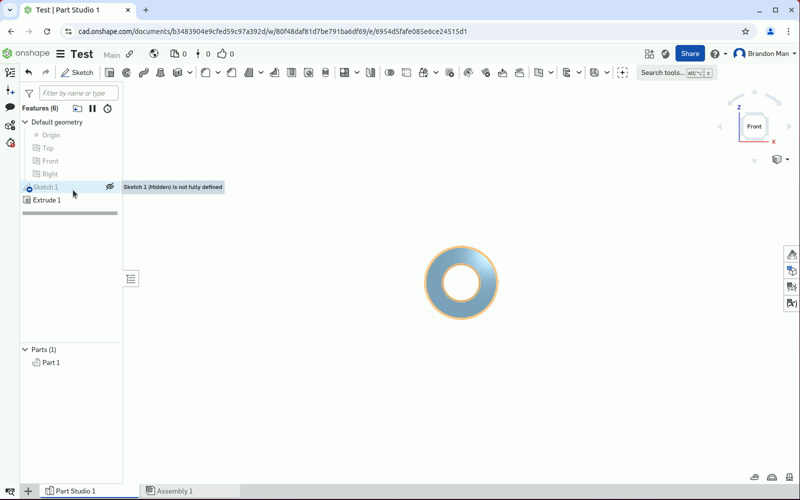
click(73, 189)
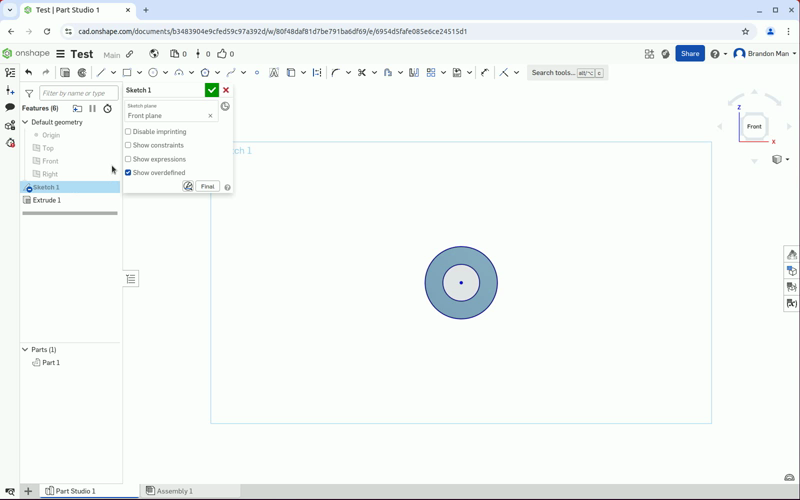
mouse_move(229, 92)
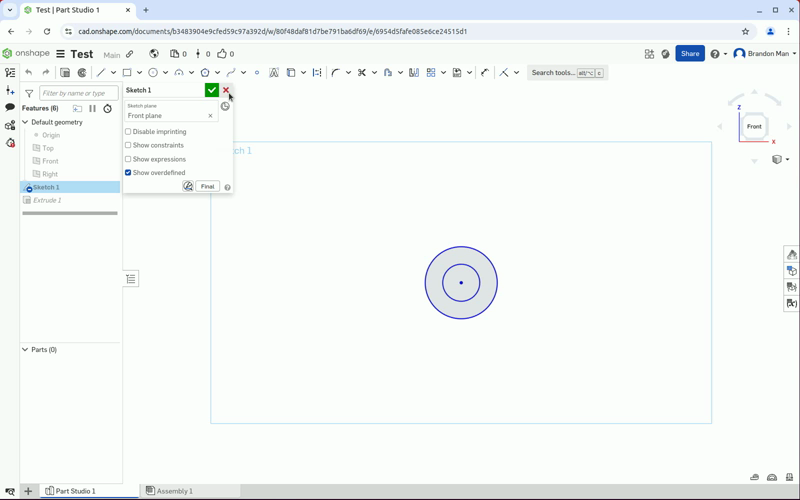
click(229, 92)
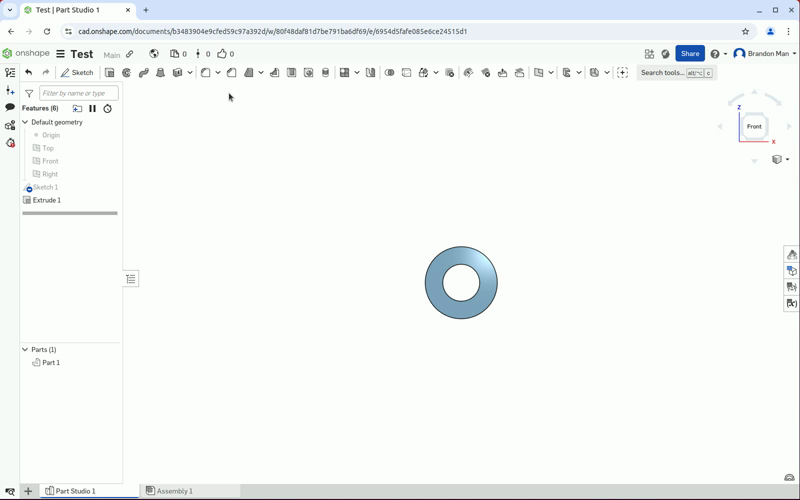
mouse_move(541, 75)
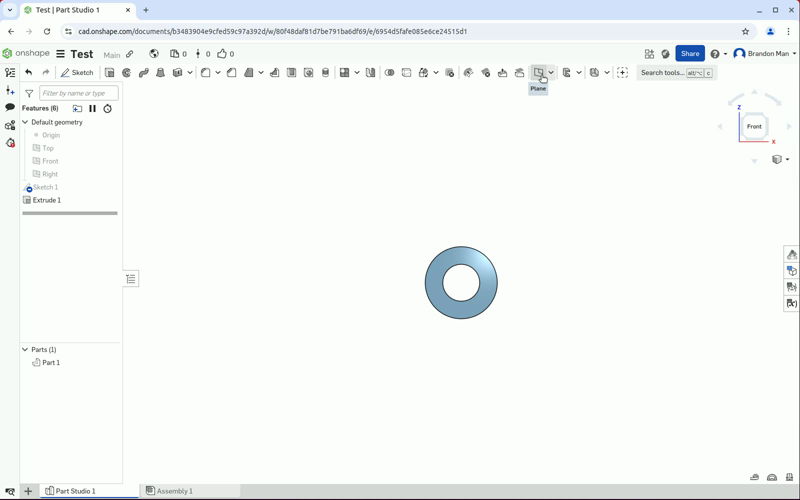
click(541, 75)
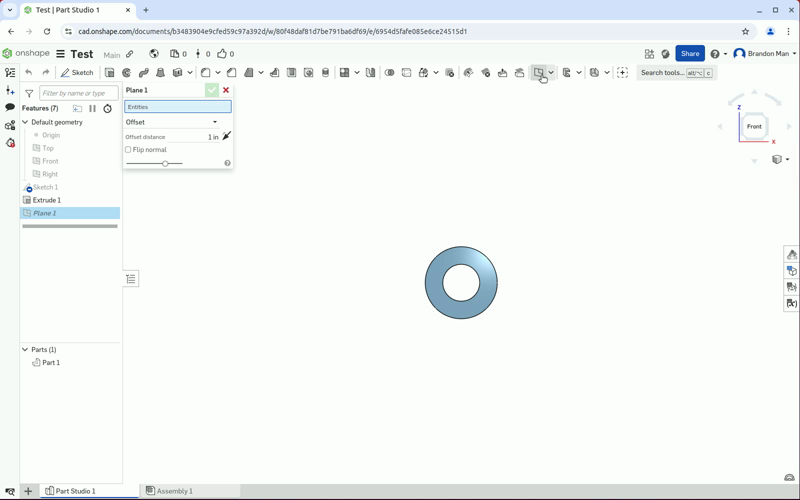
mouse_move(73, 163)
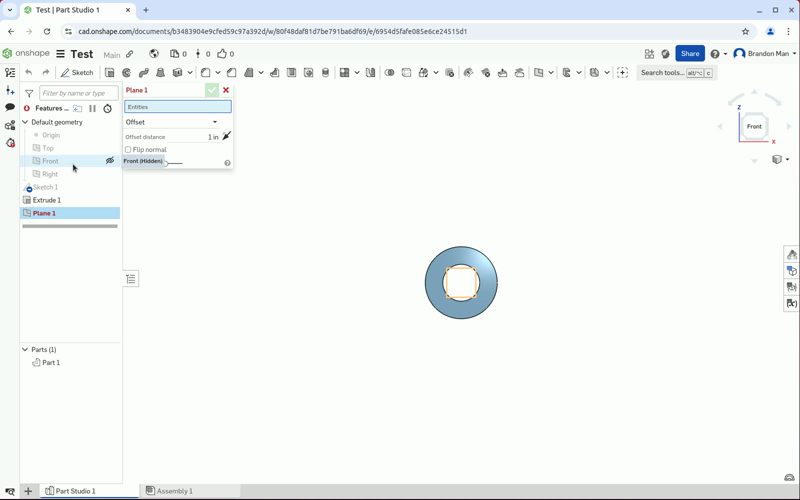
click(73, 163)
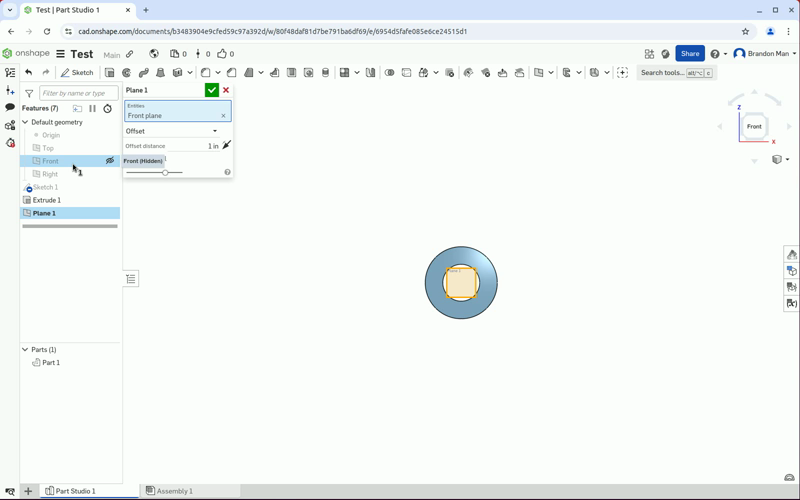
key(tab, 2)
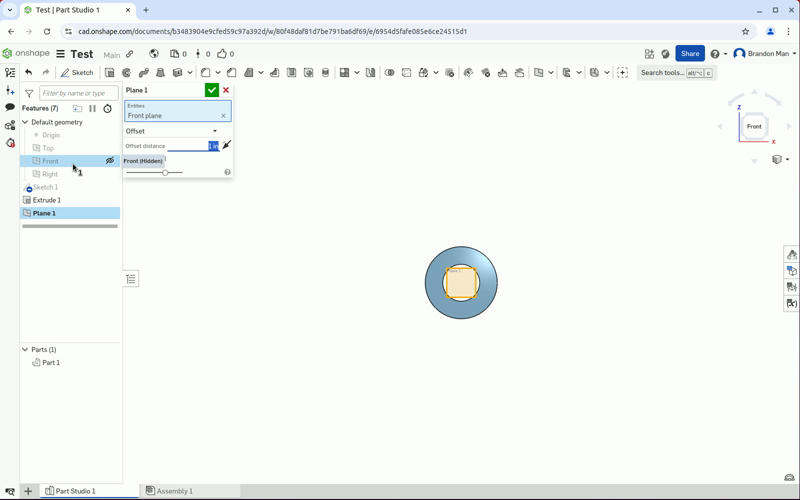
text(3.143)
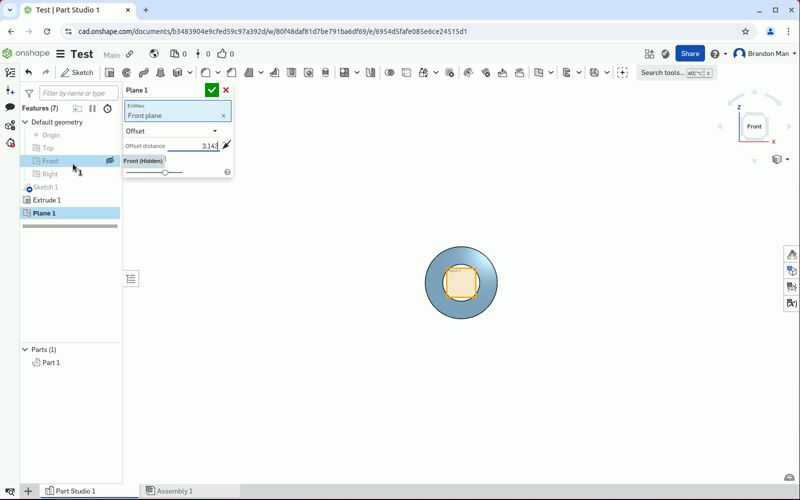
key(enter, 2)
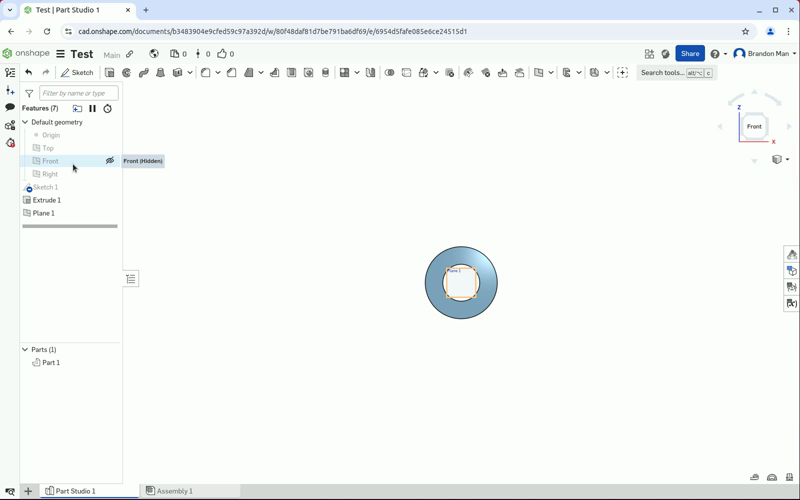
key(shift+s)
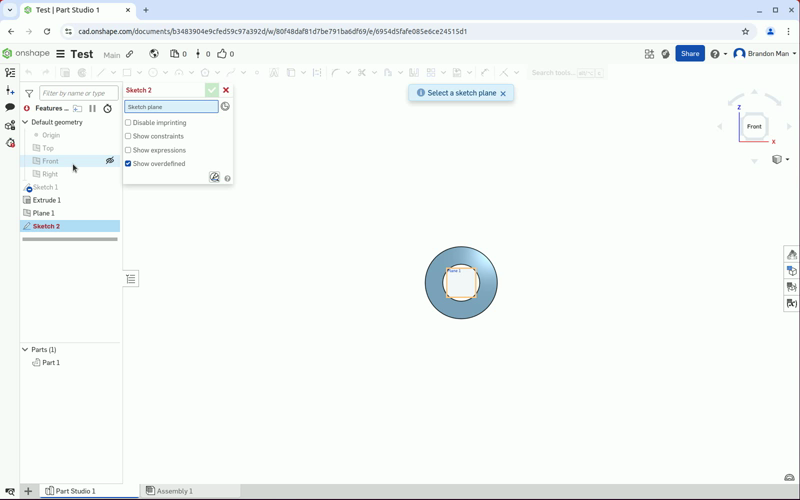
mouse_move(73, 215)
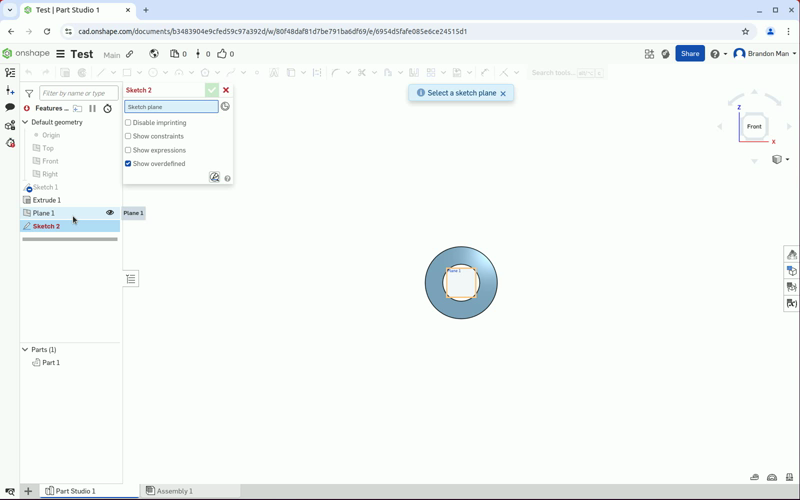
click(73, 215)
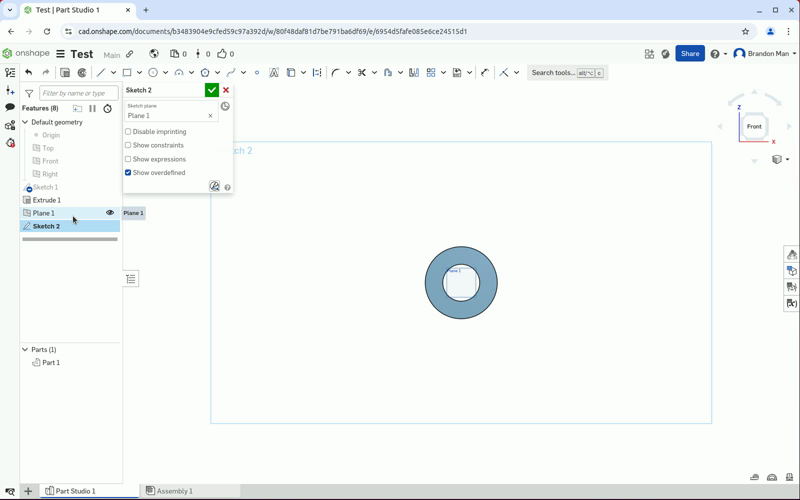
mouse_move(73, 352)
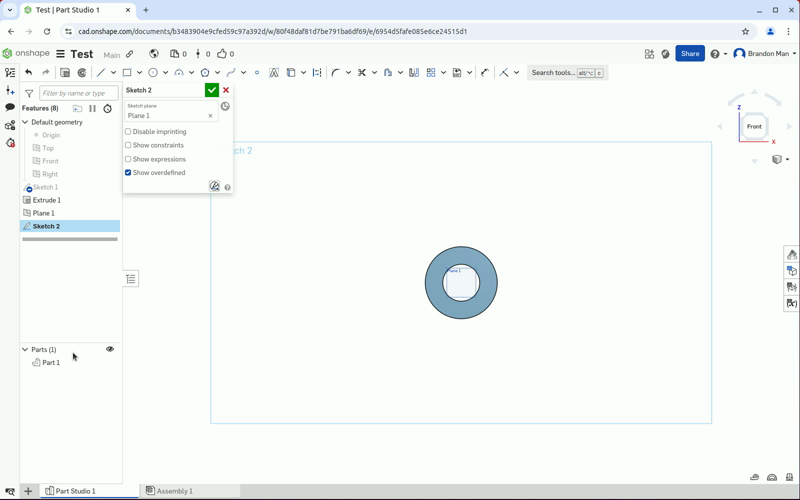
key(y)
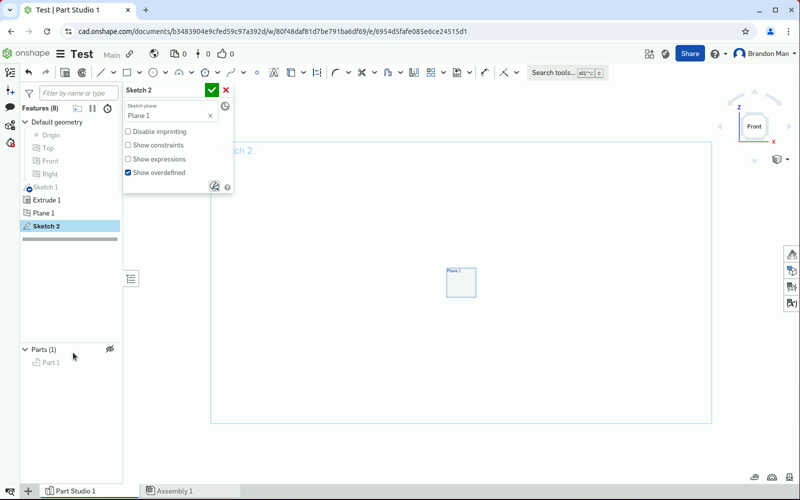
key(c)
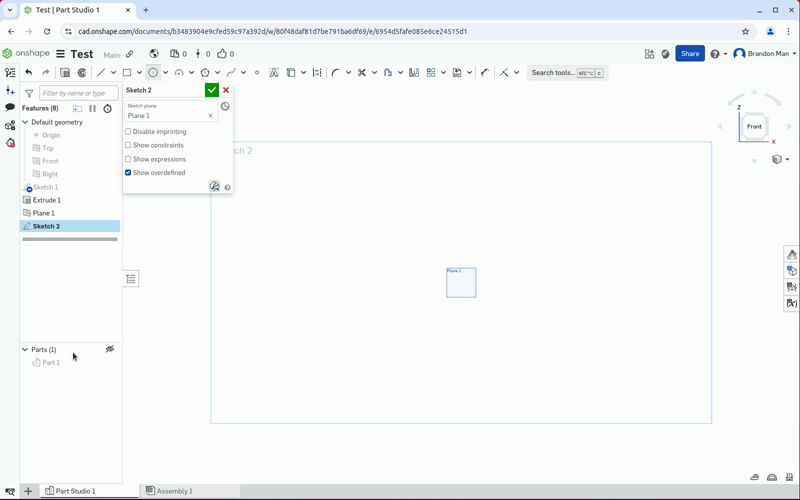
key_down(shift)
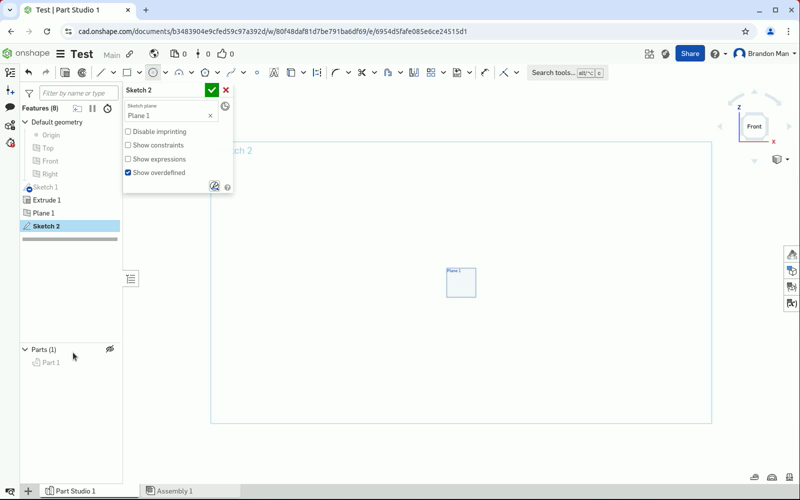
mouse_move(461, 282)
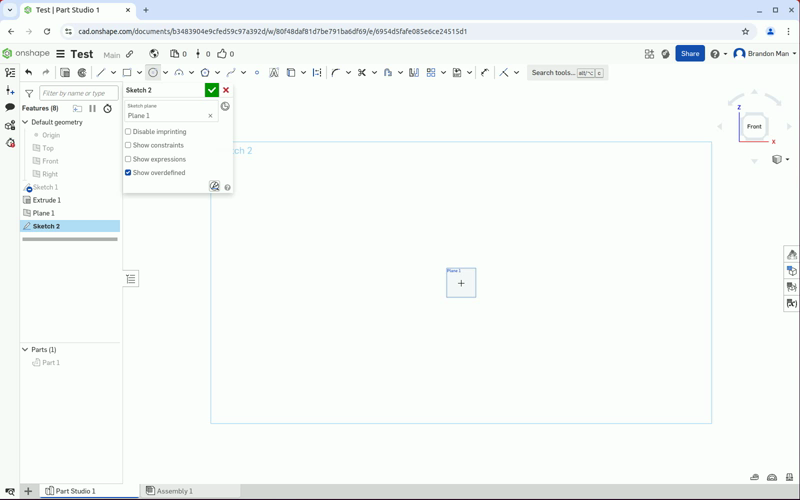
click(461, 282)
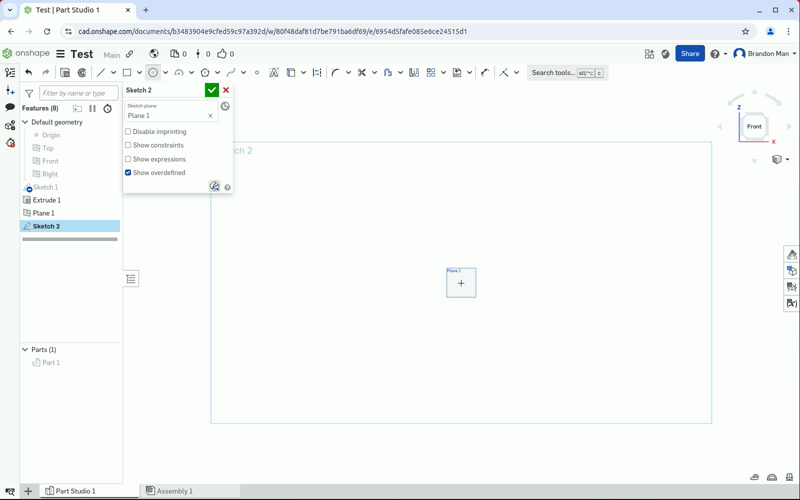
key_up(shift)
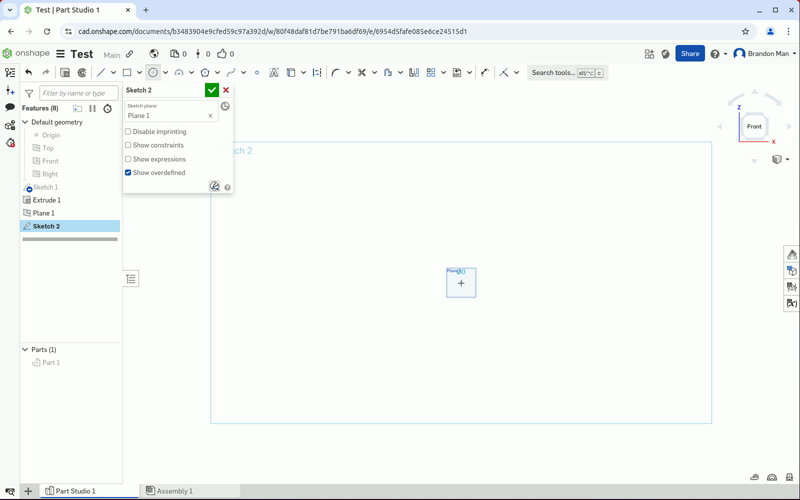
mouse_move(494, 282)
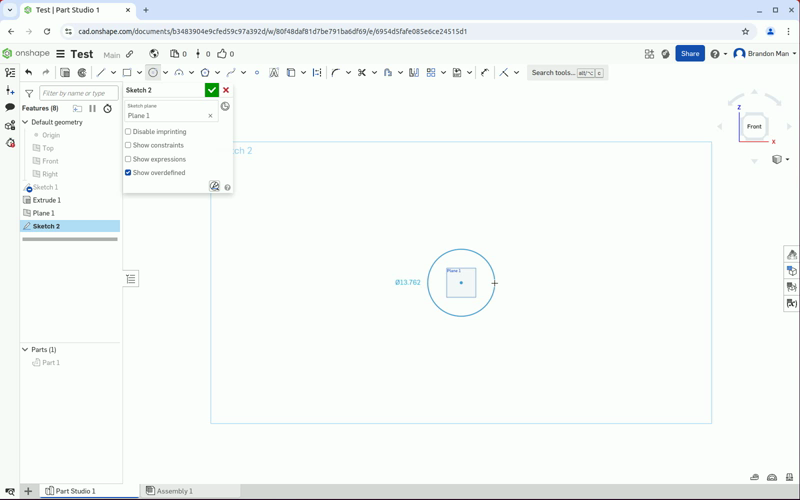
click(494, 282)
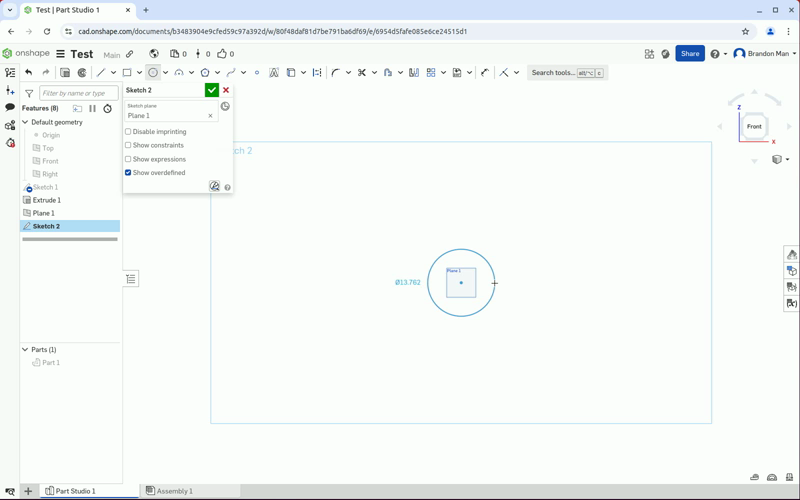
key(esc)
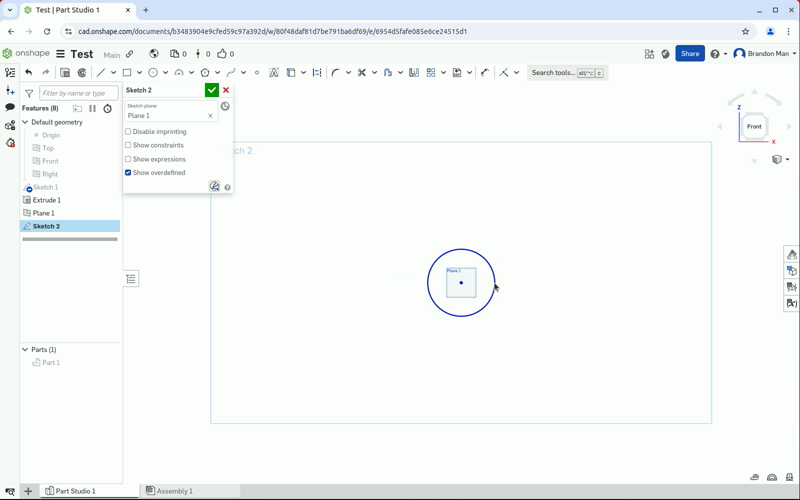
key(c)
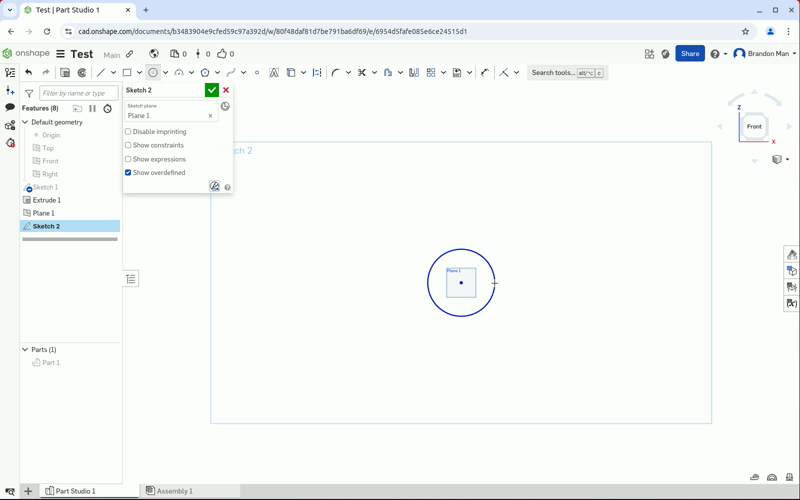
key_down(shift)
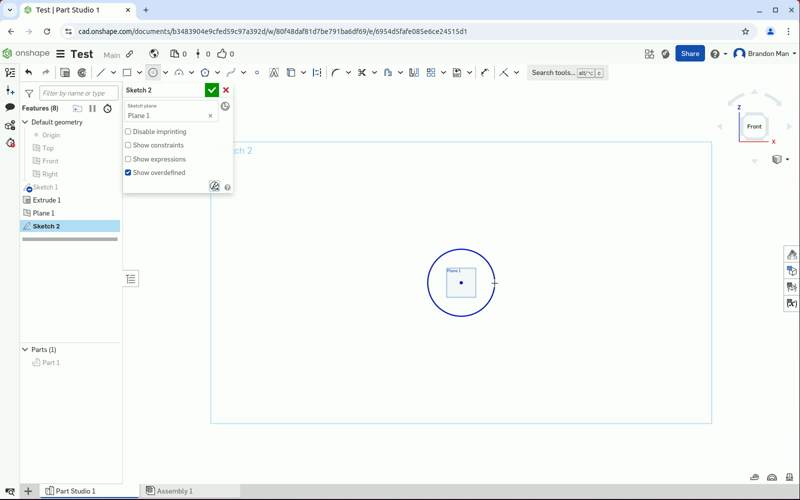
mouse_move(461, 282)
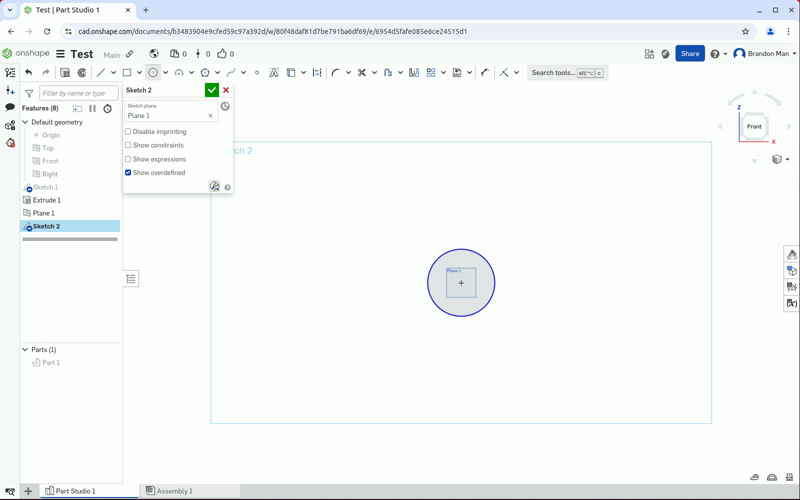
click(461, 282)
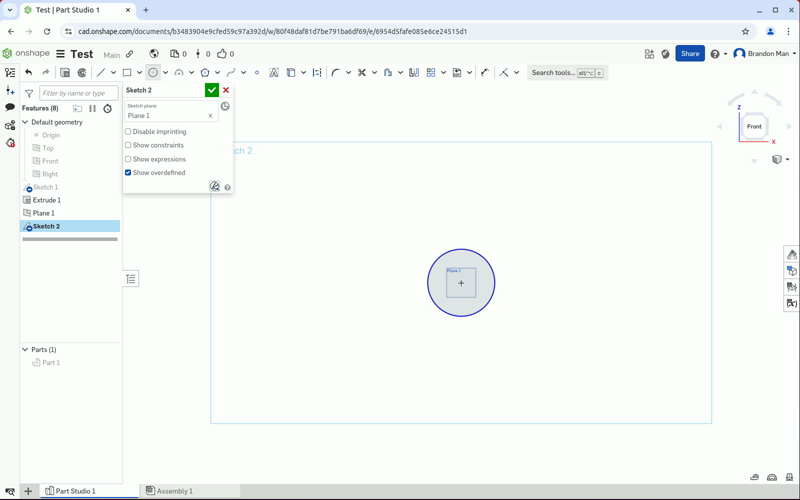
key_up(shift)
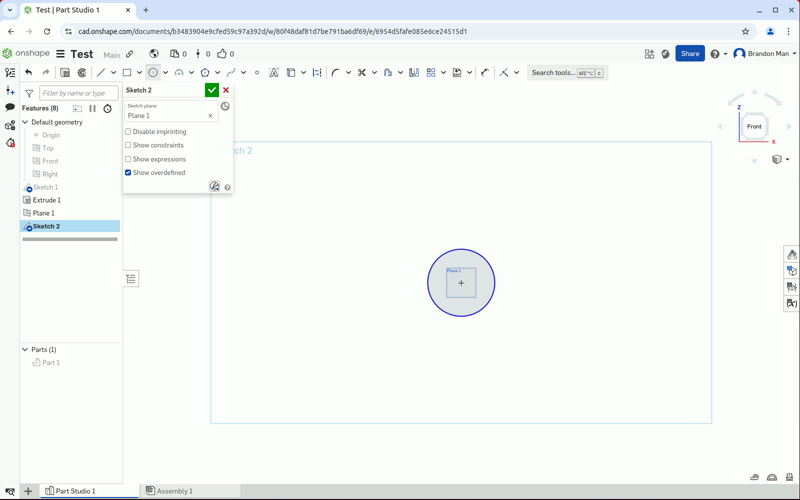
mouse_move(480, 282)
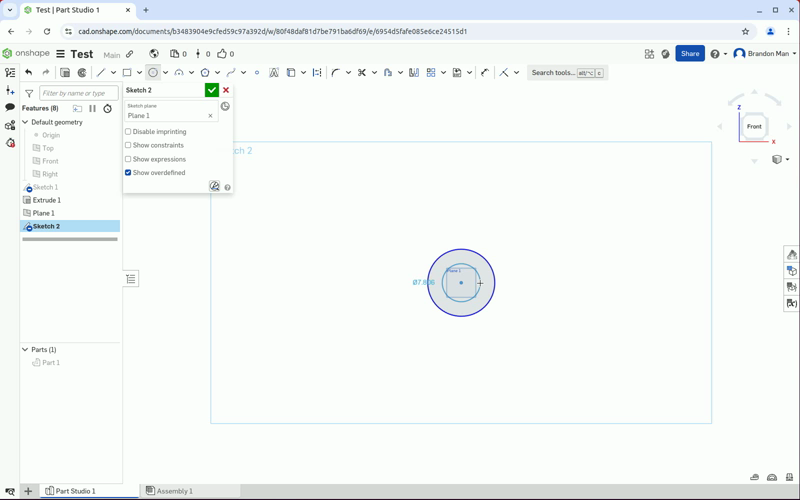
click(480, 282)
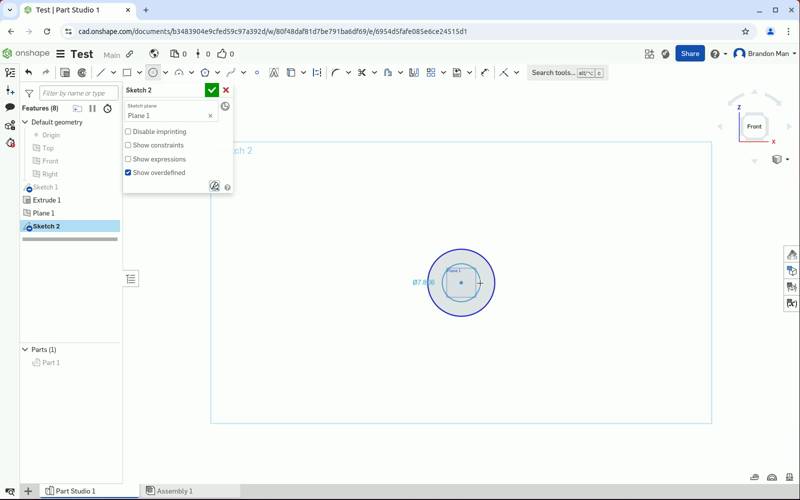
key(esc)
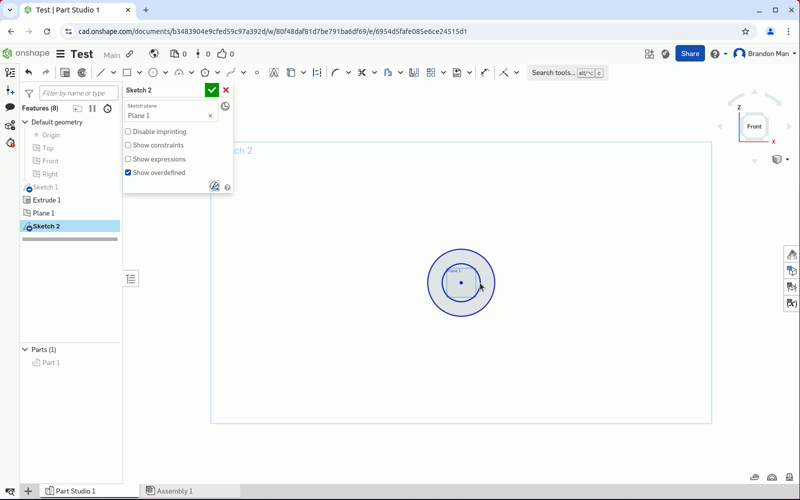
mouse_move(477, 302)
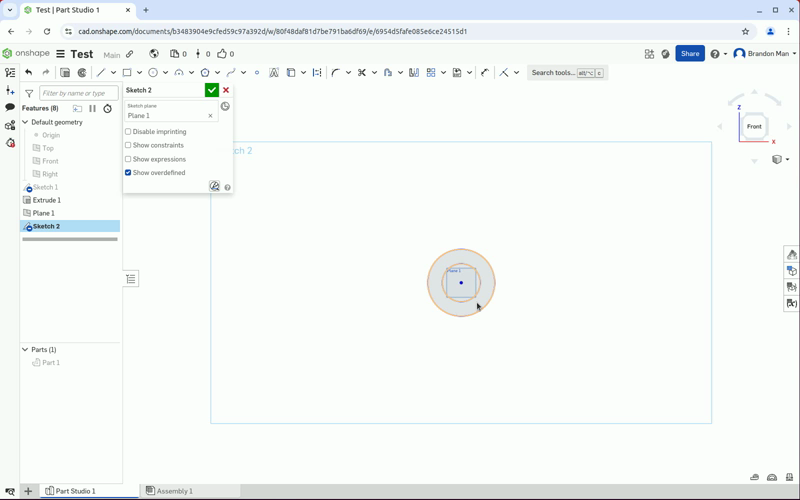
click(477, 302)
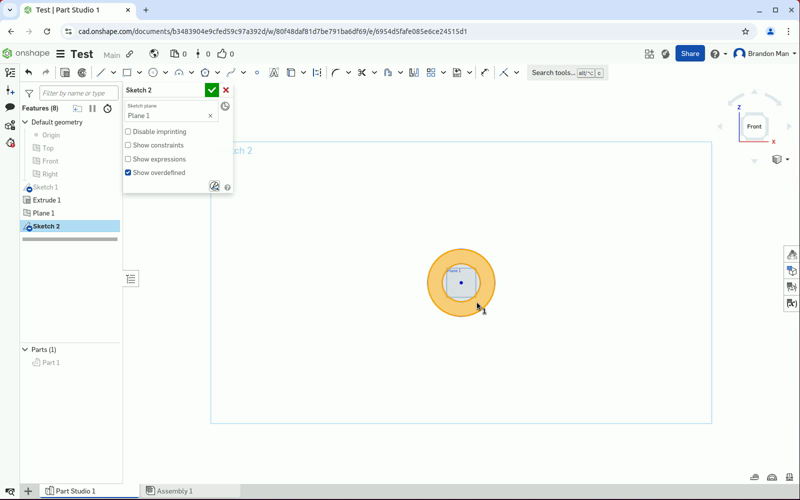
mouse_move(73, 352)
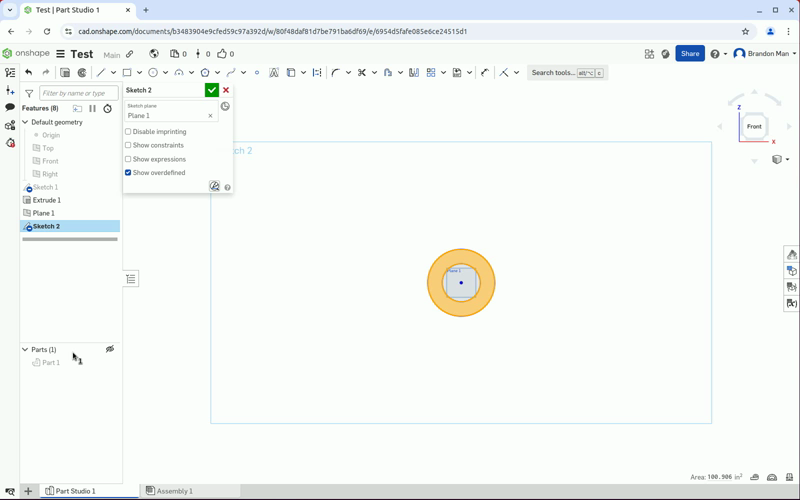
key(shift+y)
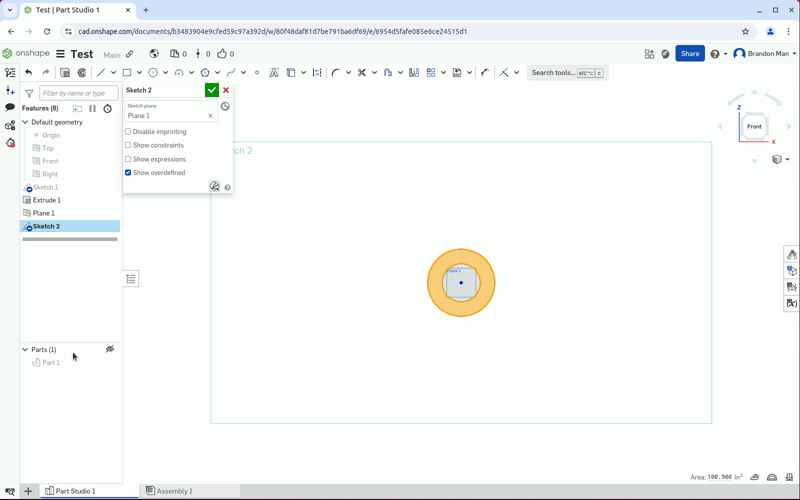
key(shift+e)
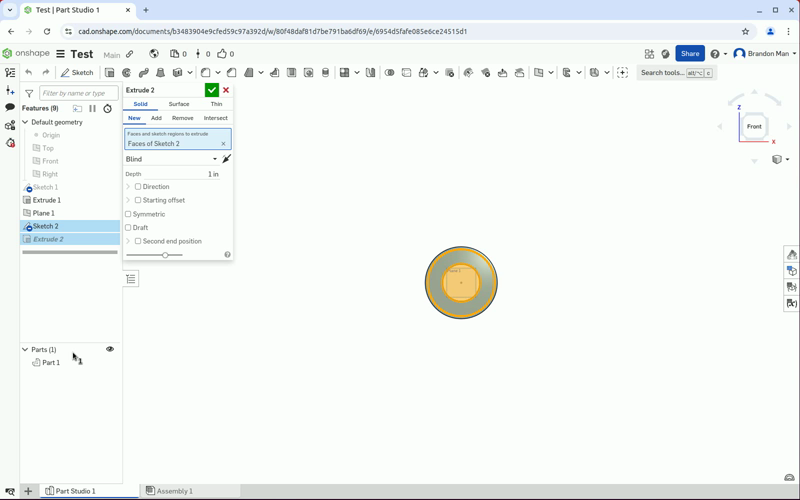
mouse_move(143, 106)
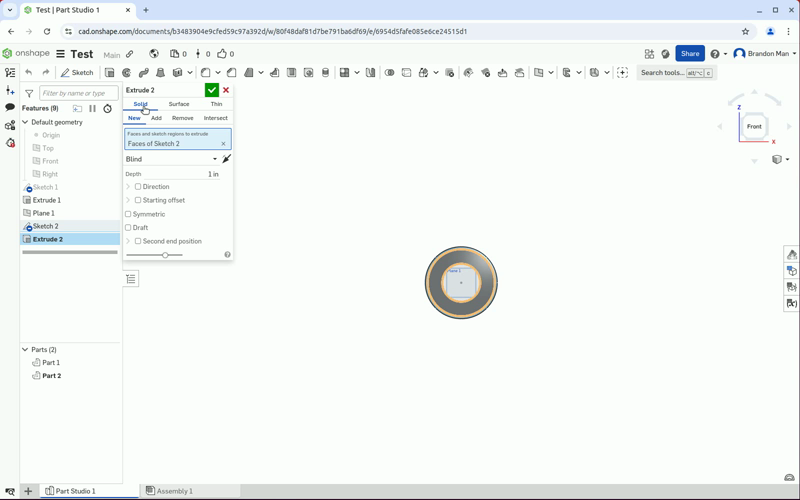
click(143, 106)
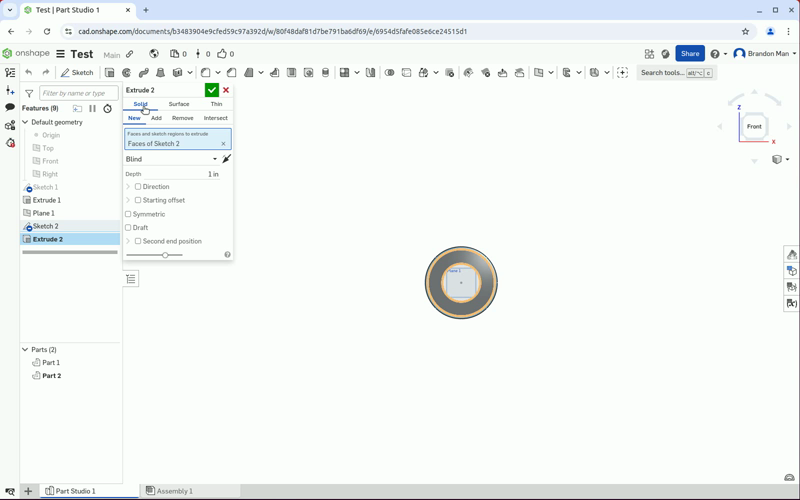
mouse_move(137, 120)
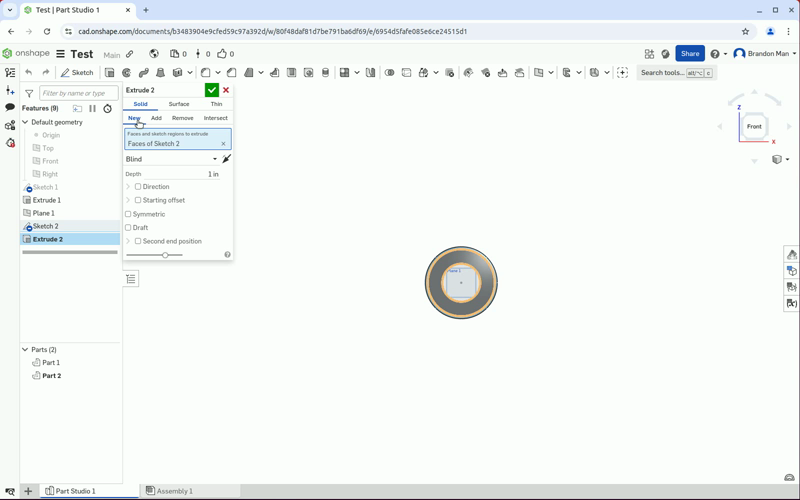
click(137, 120)
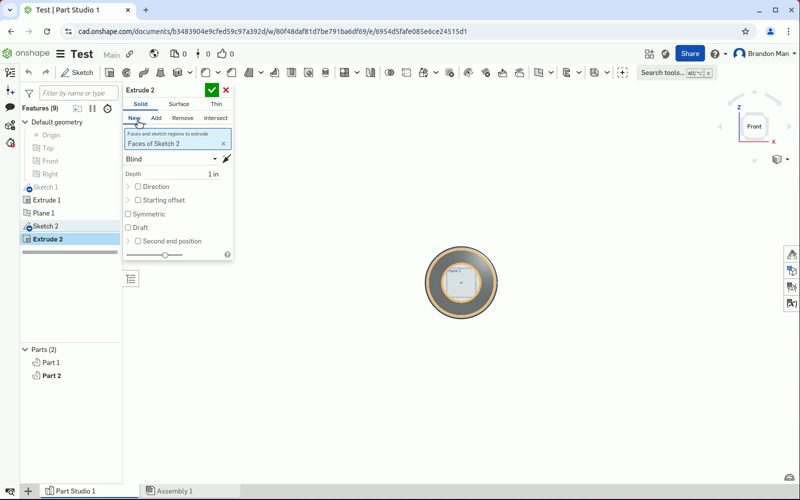
key(tab, 4)
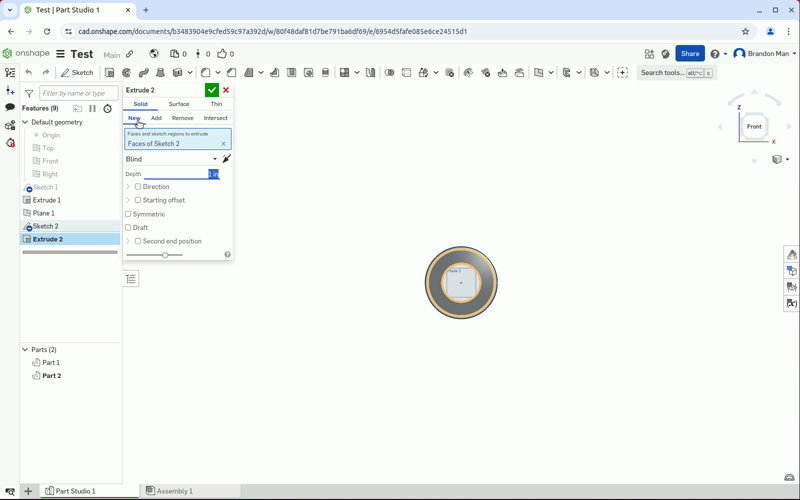
text(0.963)
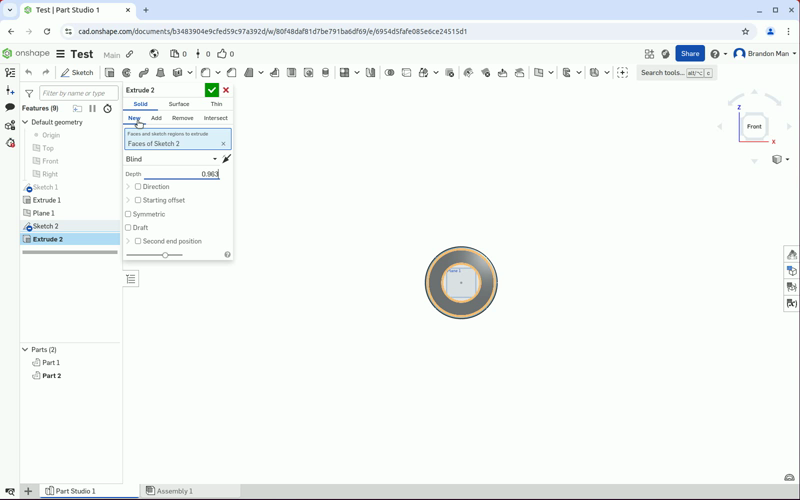
key(enter)
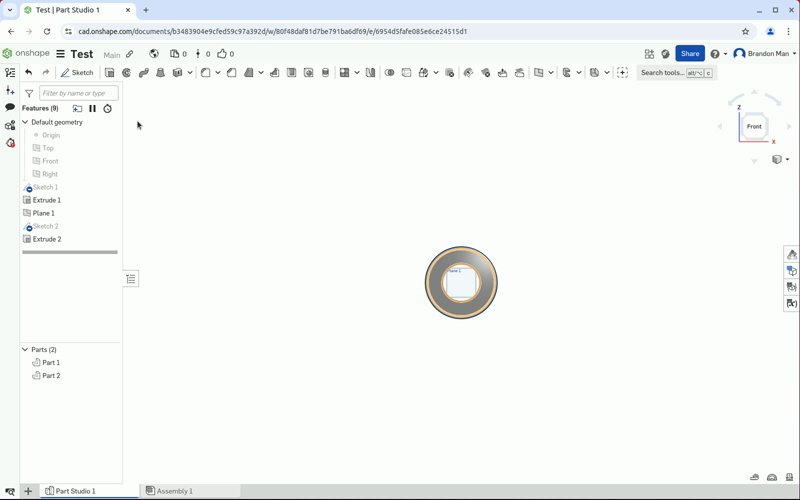
key(shift+h)
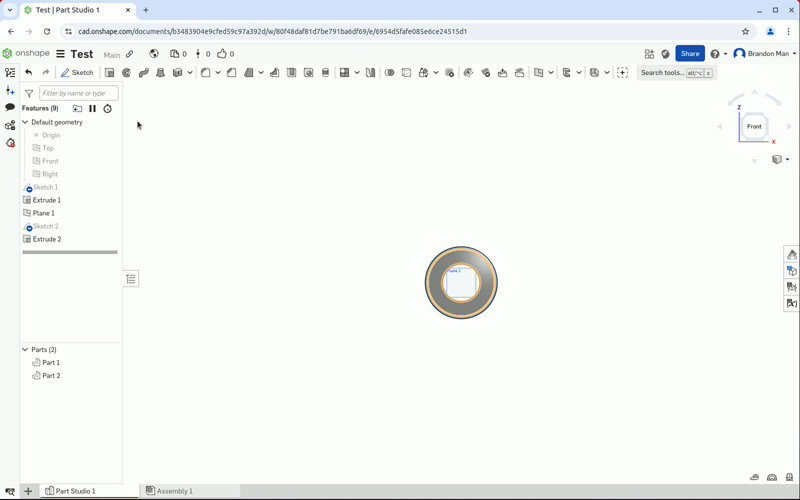
key(shift+h)
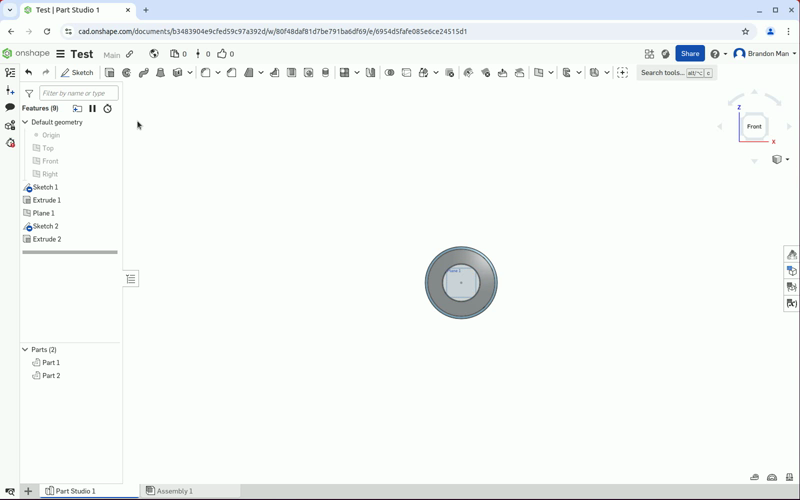
key(shift+7)
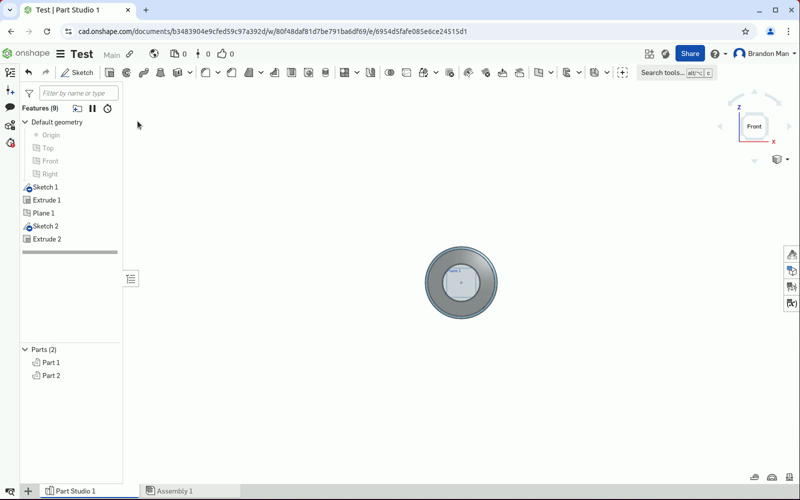
key(left, 2)
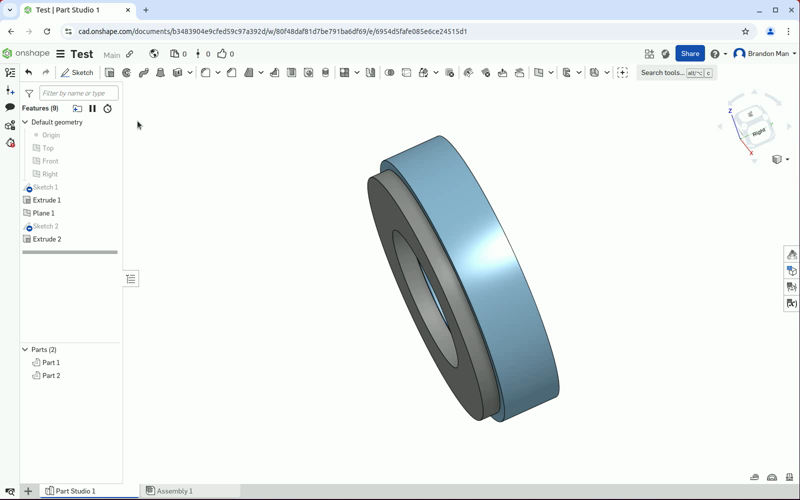
key(down, 2)
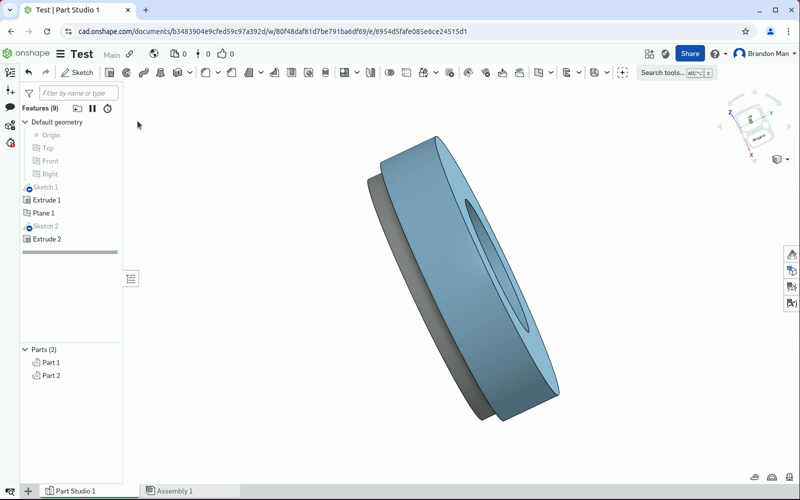
key(up, 2)
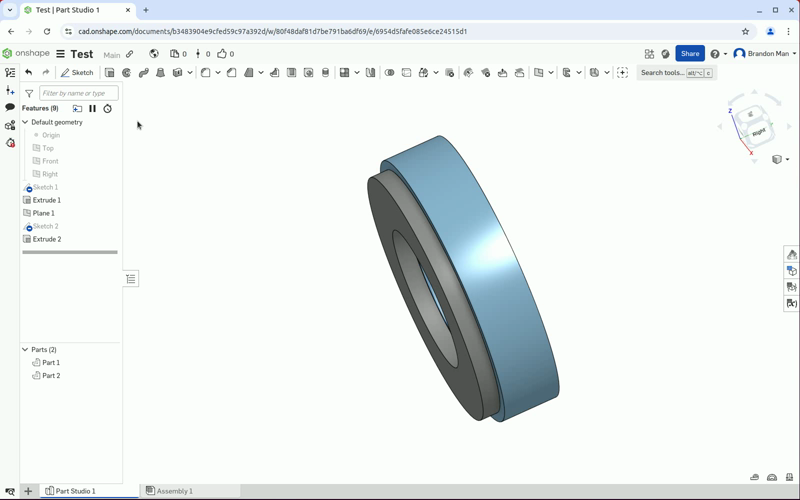
key(right, 2)
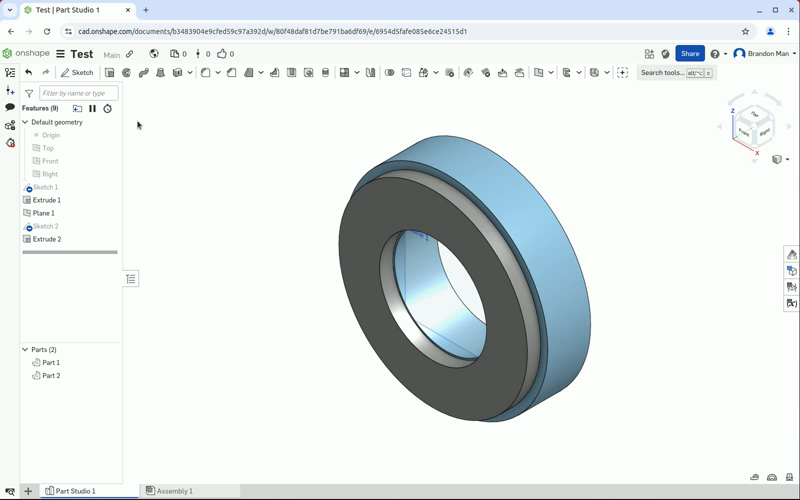
mouse_move(73, 189)
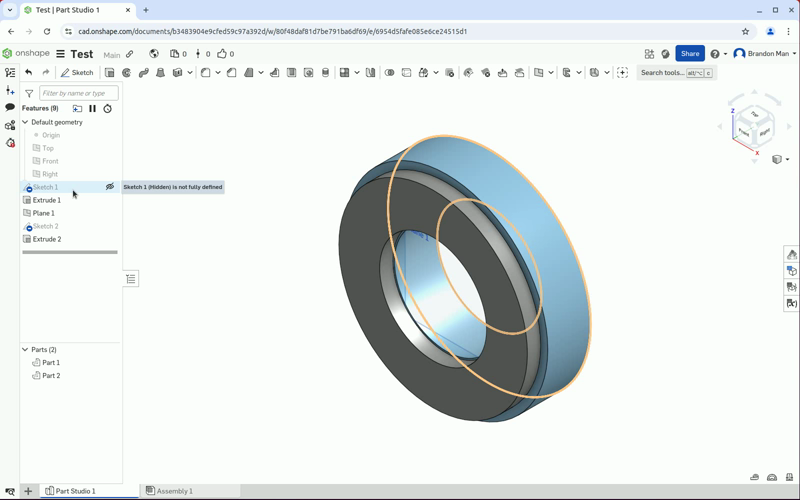
click(73, 189)